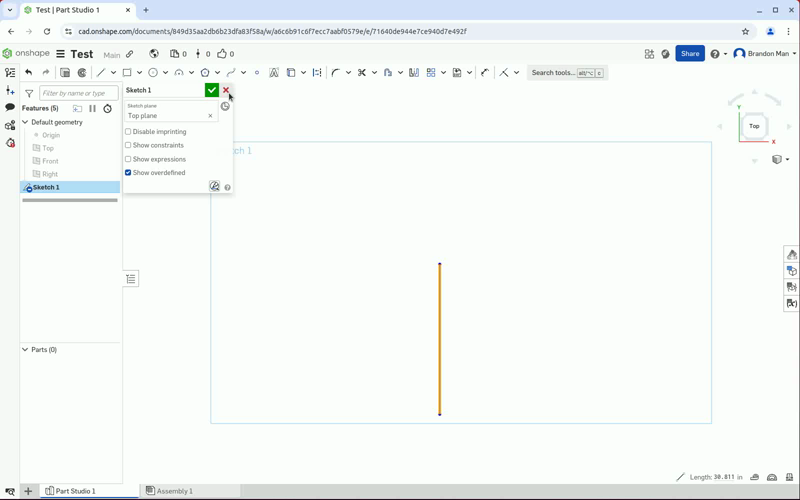
key(shift+h)
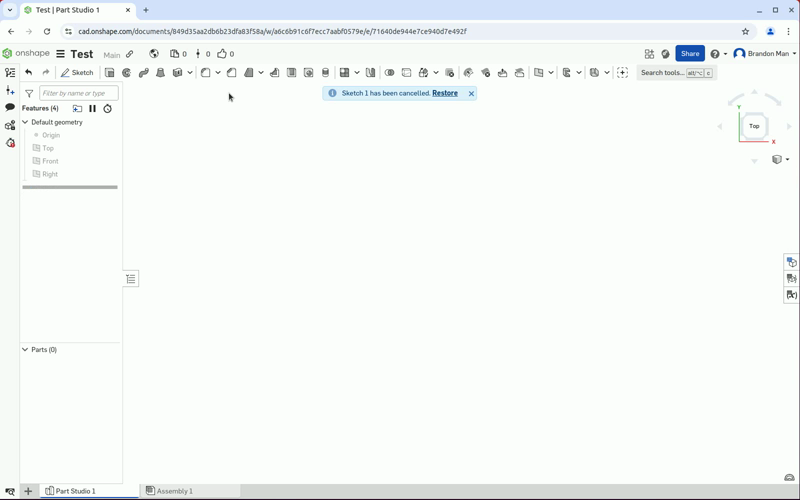
mouse_move(73, 352)
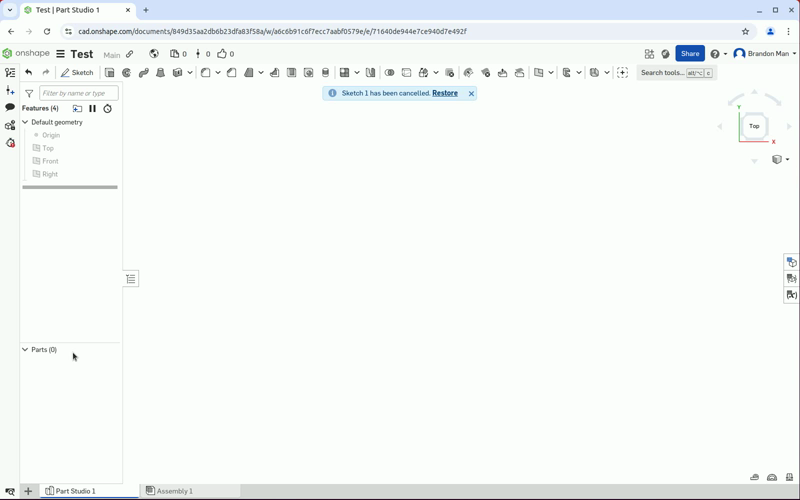
key(y)
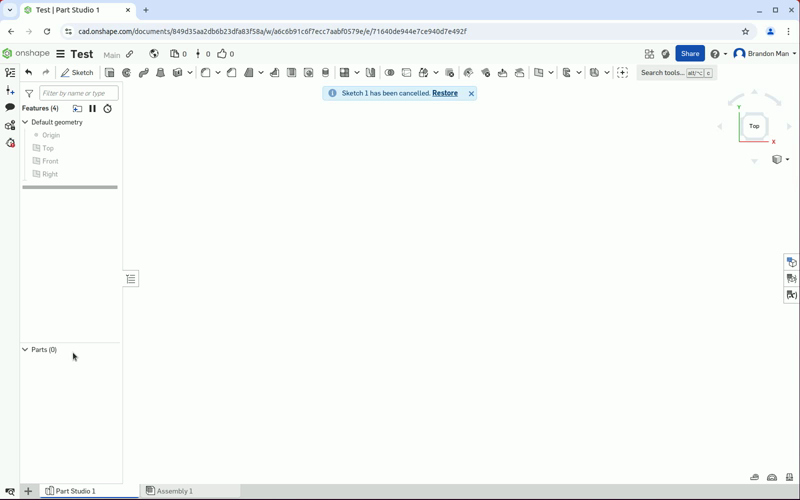
key(shift+p)
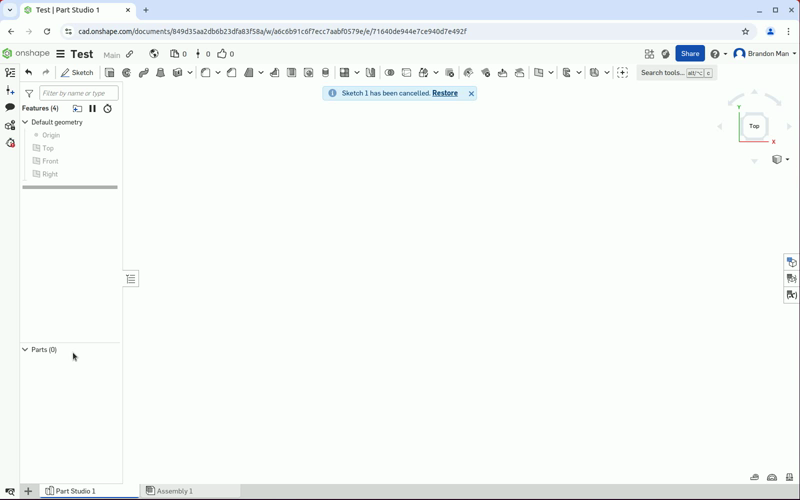
key(space)
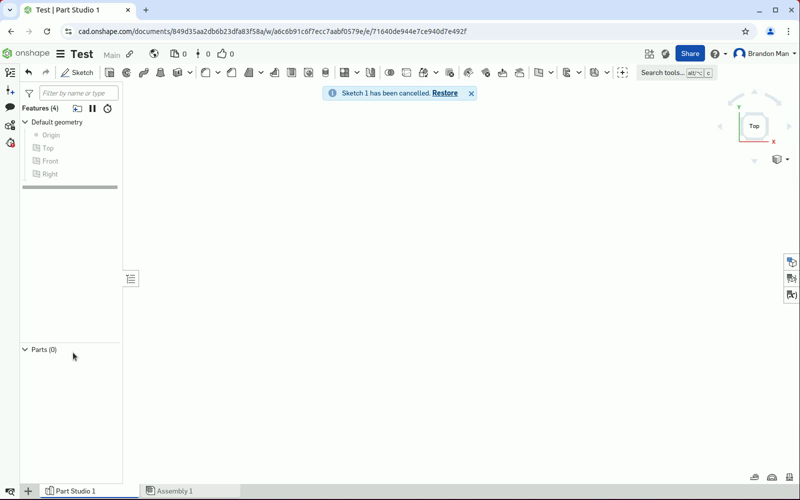
key_down(shift)
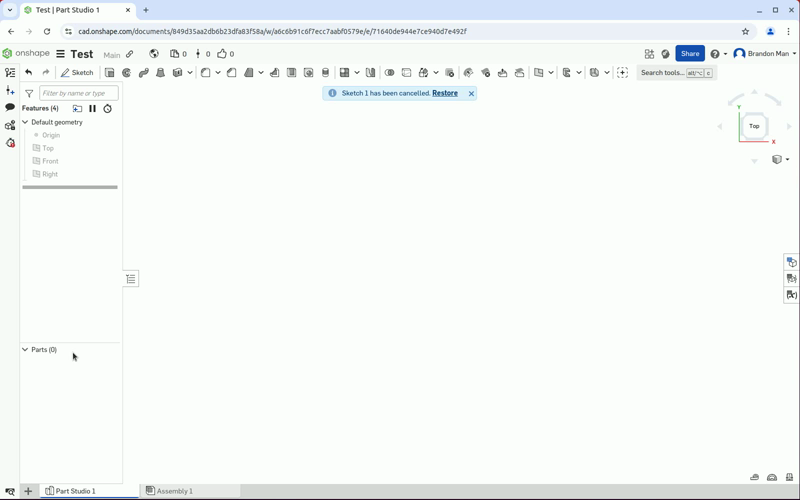
key(up)
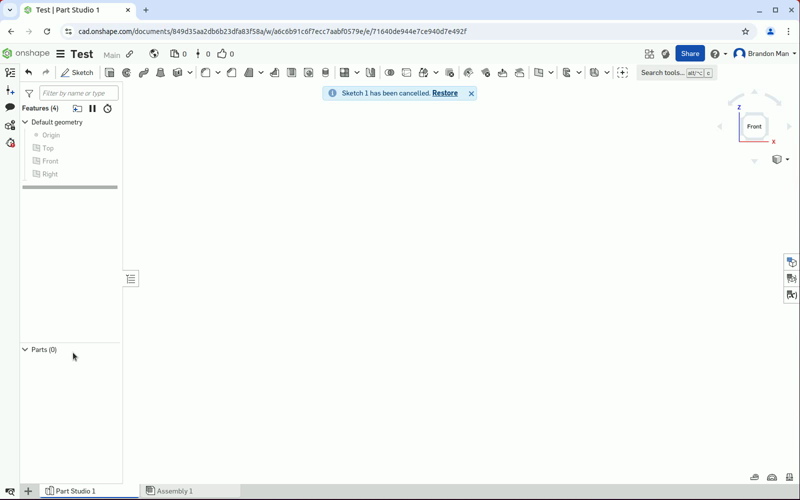
key_up(shift)
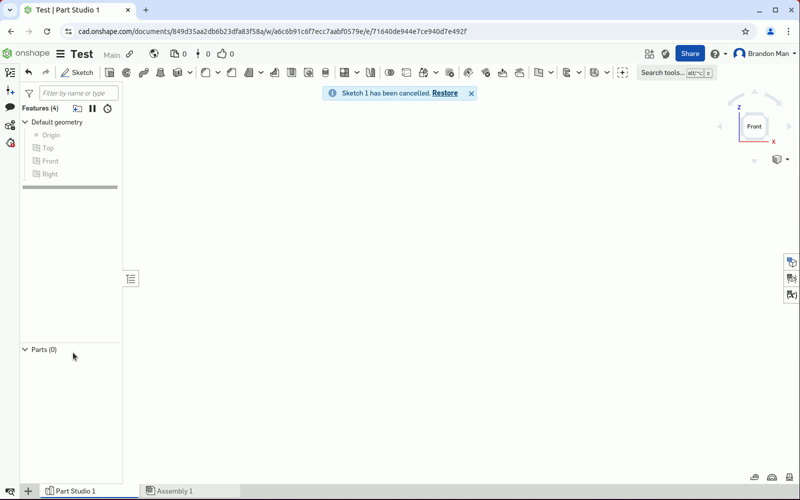
mouse_move(73, 352)
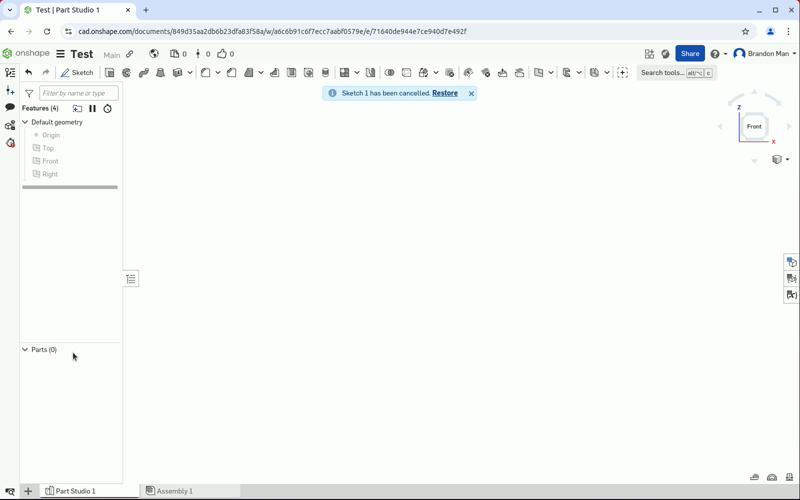
key(shift+y)
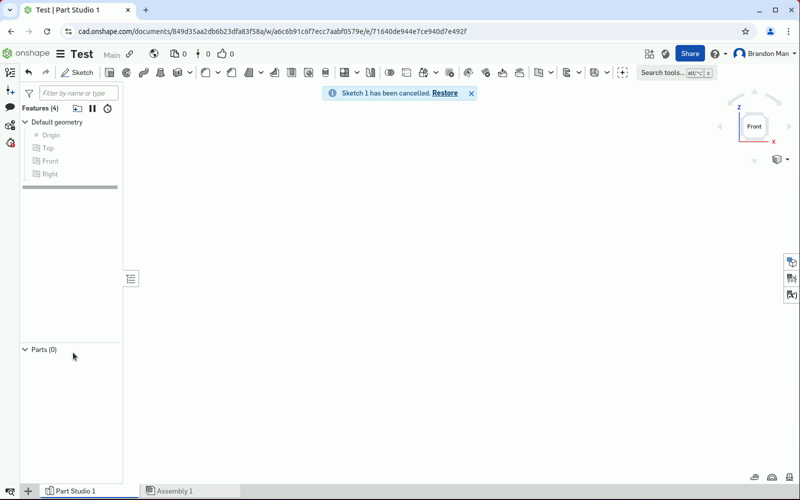
key(shift+s)
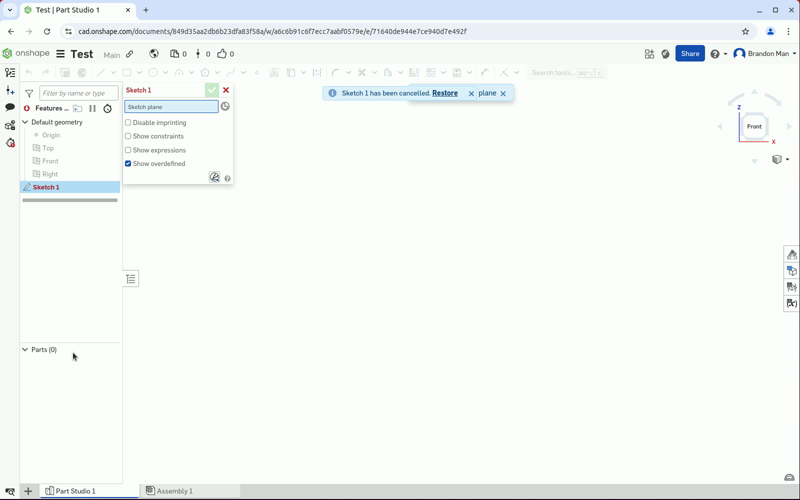
mouse_move(73, 163)
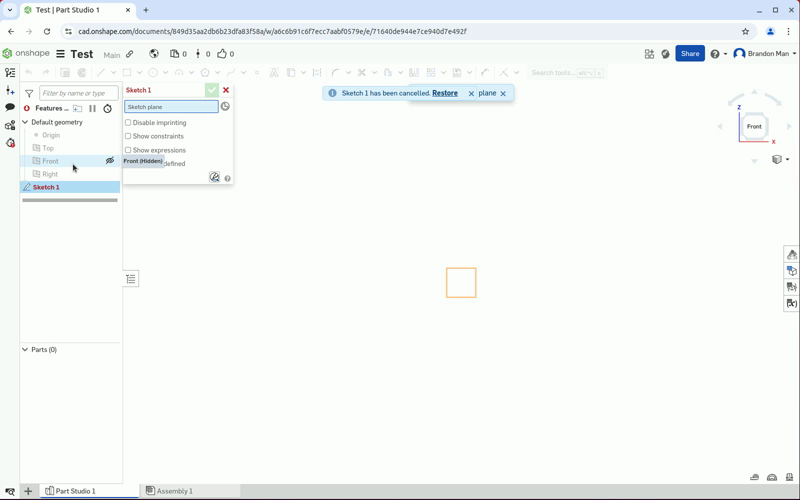
click(73, 163)
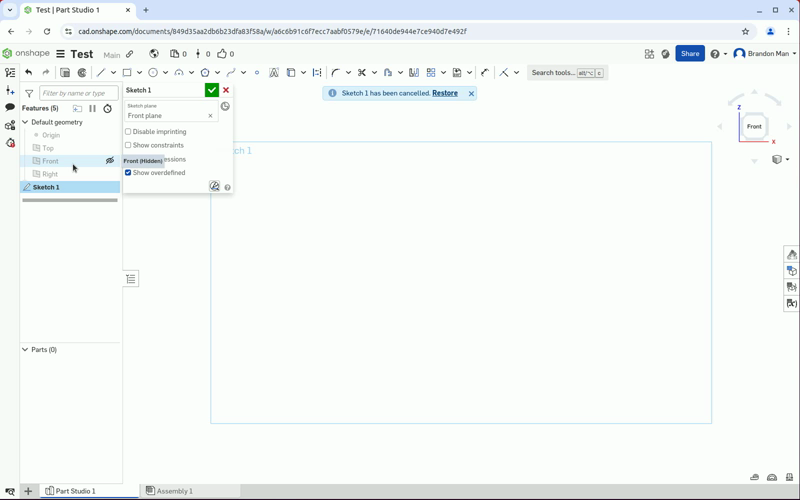
mouse_move(73, 352)
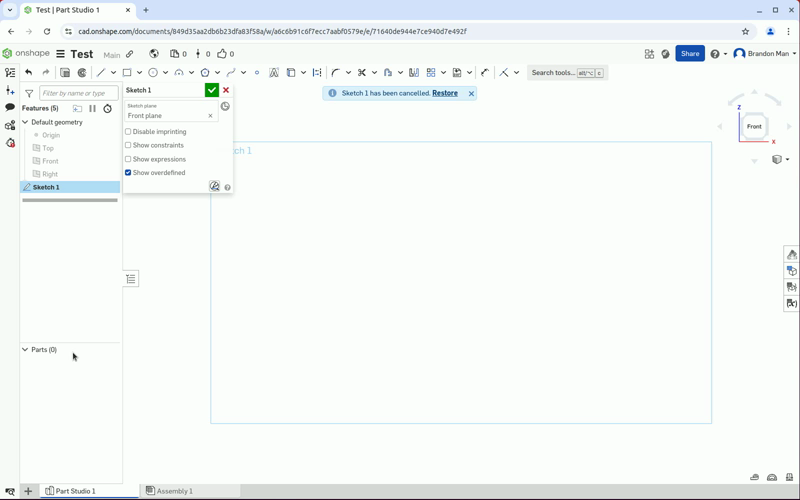
key(y)
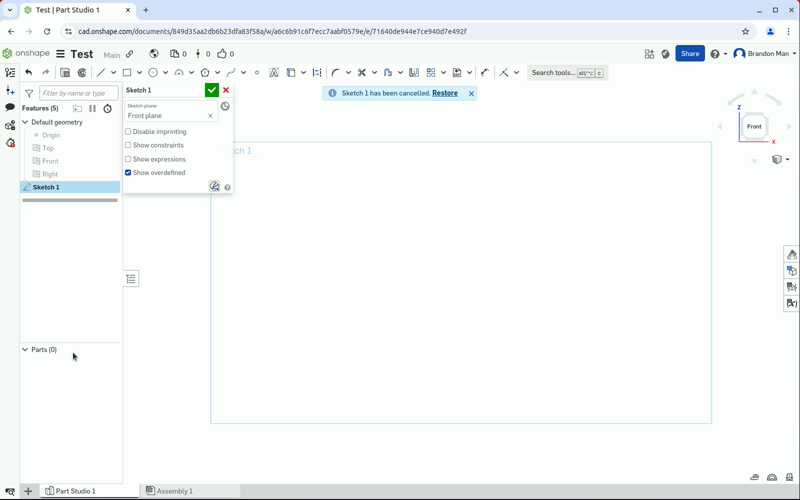
key(c)
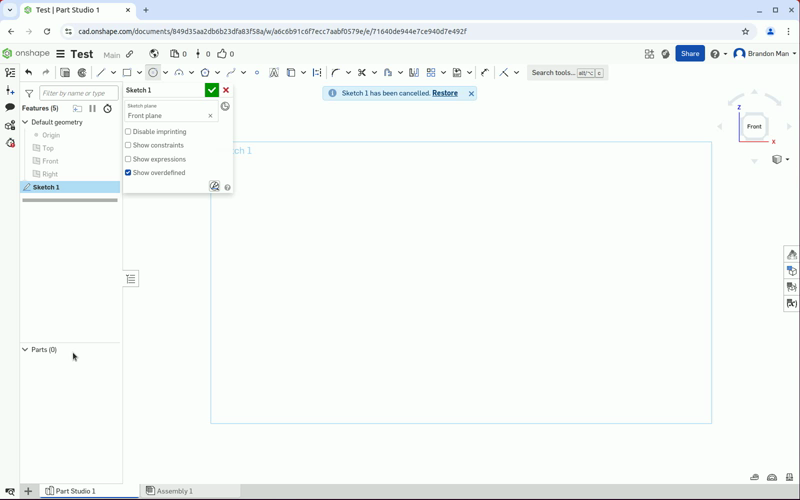
key_down(shift)
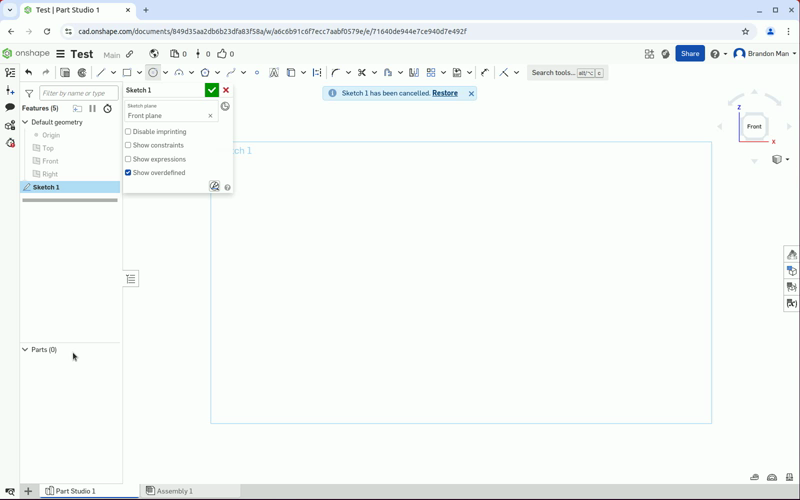
mouse_move(460, 282)
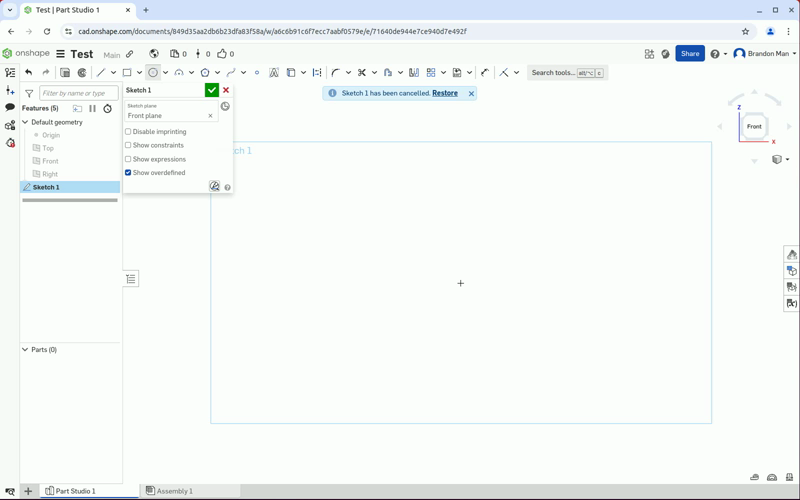
click(460, 282)
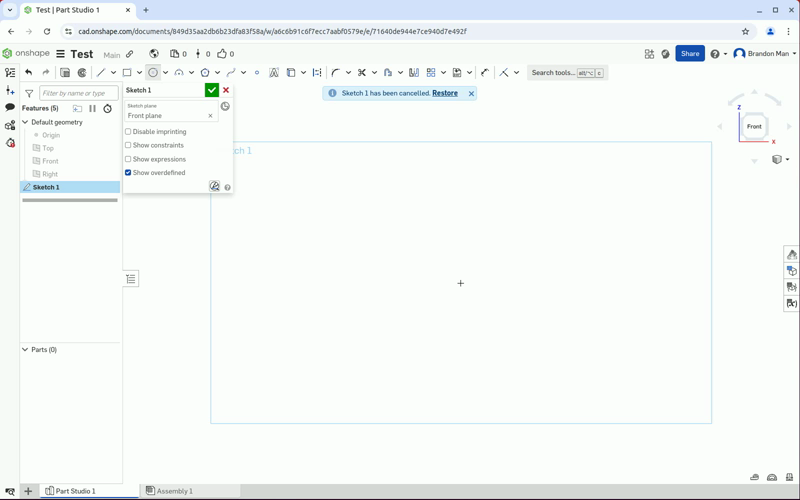
key_up(shift)
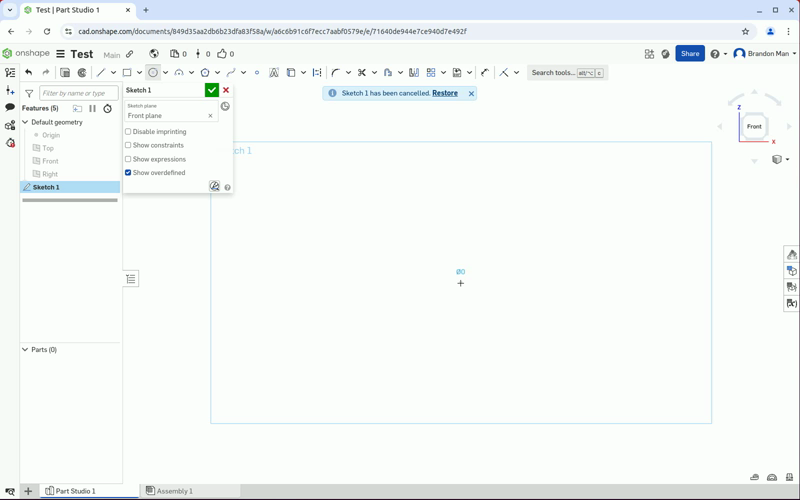
mouse_move(561, 282)
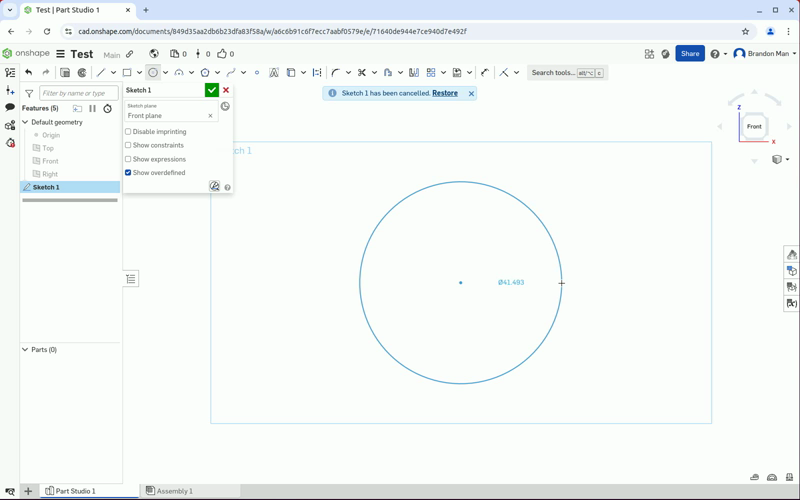
click(561, 282)
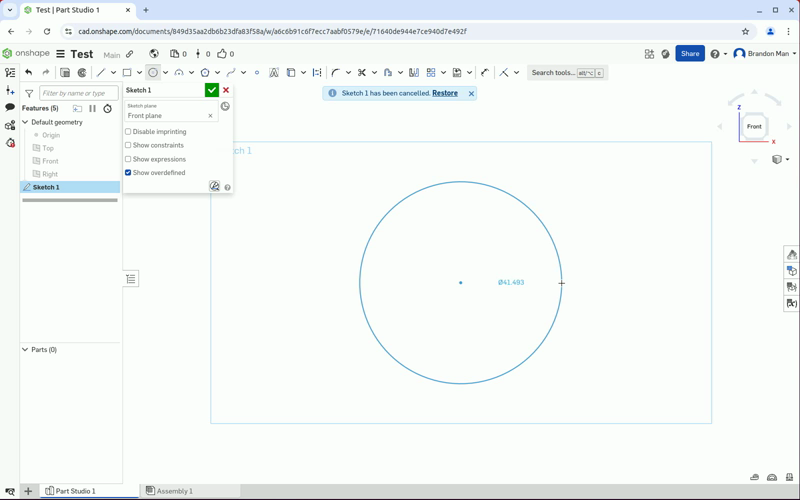
key(esc)
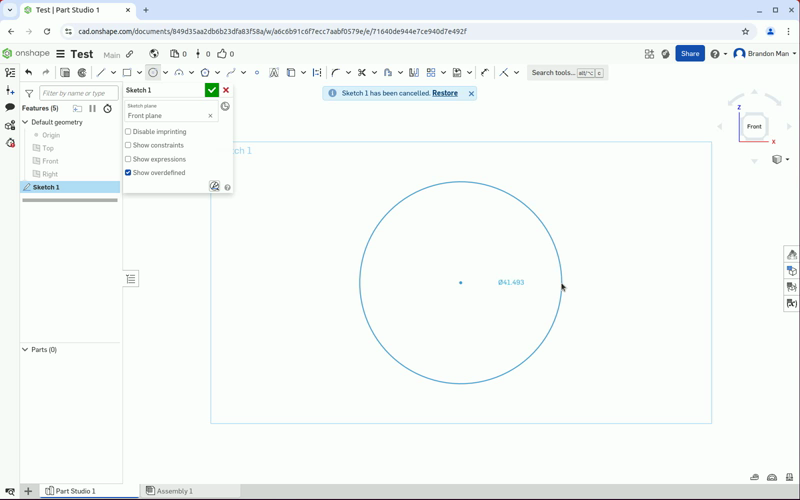
key(c)
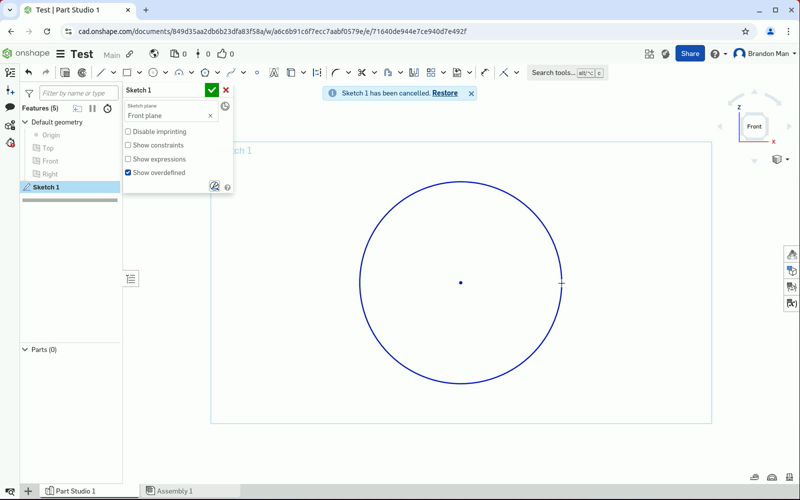
key_down(shift)
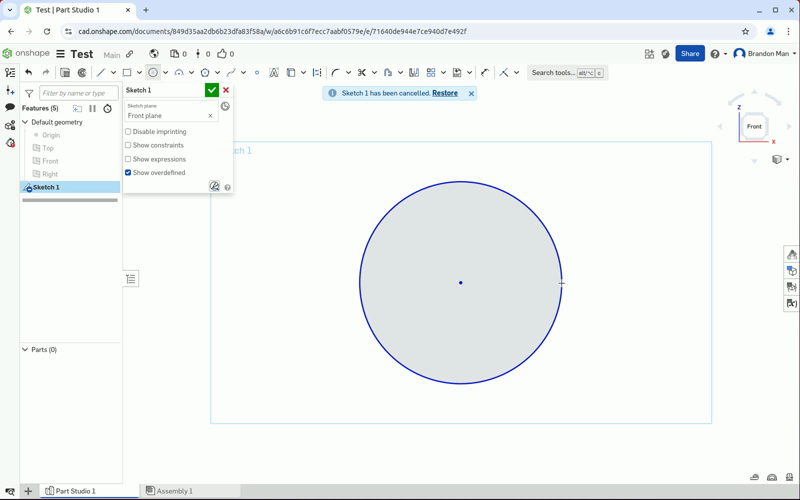
mouse_move(460, 282)
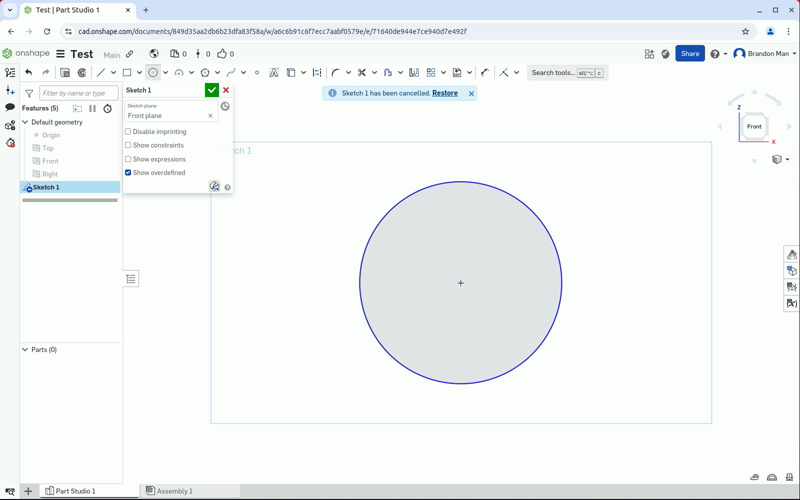
click(460, 282)
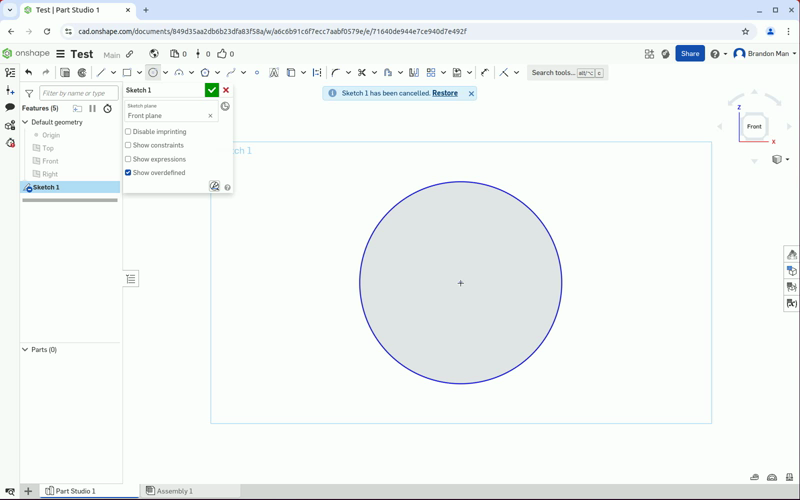
key_up(shift)
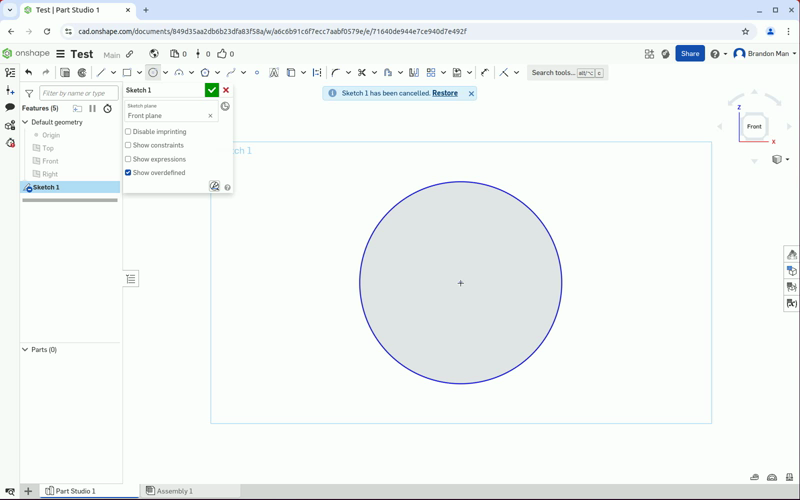
mouse_move(553, 282)
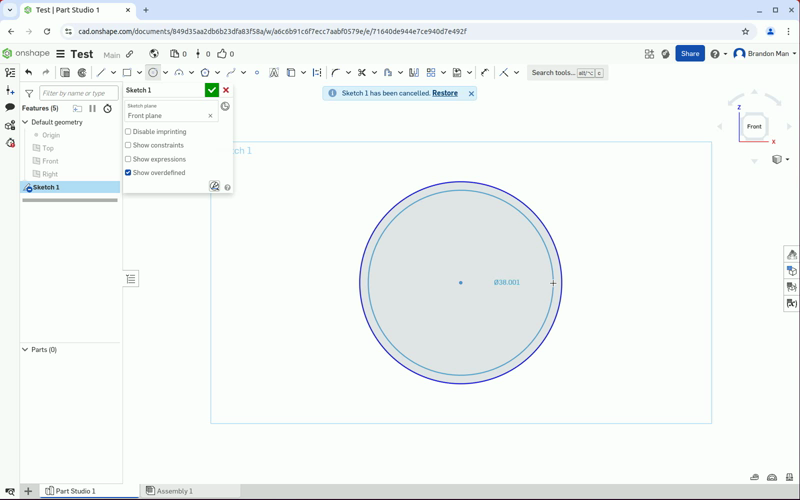
click(553, 282)
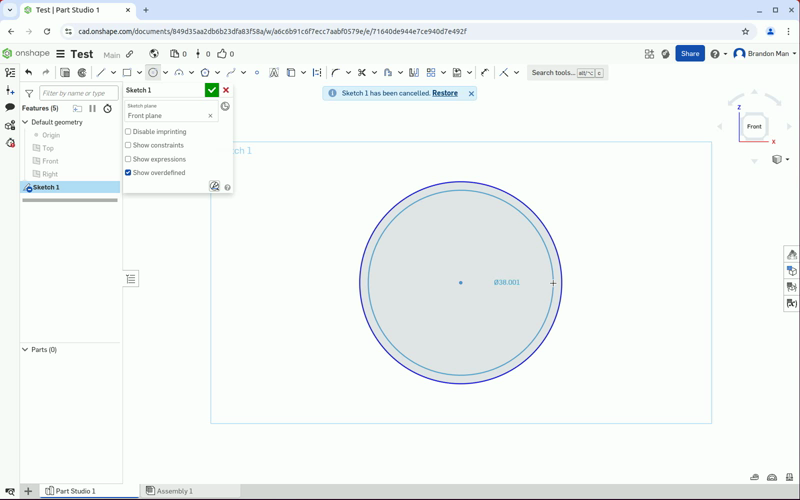
key(esc)
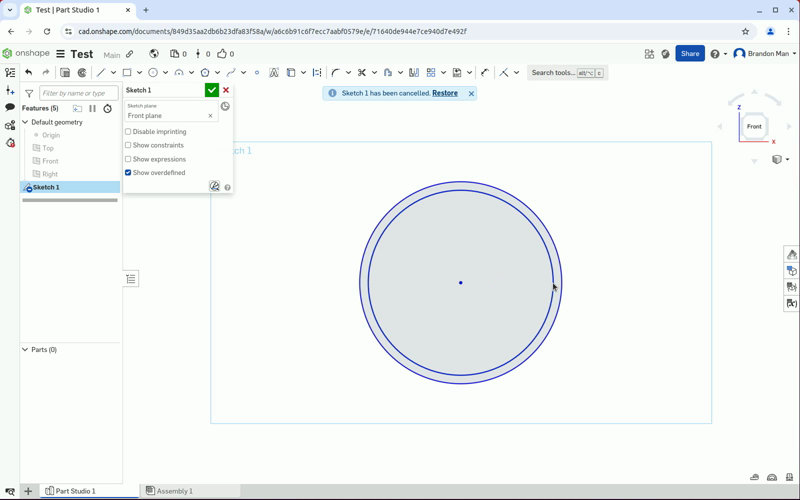
mouse_move(481, 188)
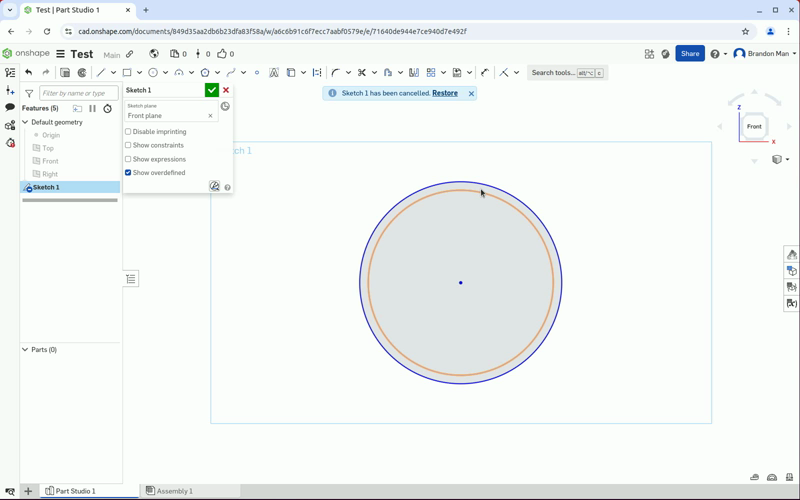
click(481, 188)
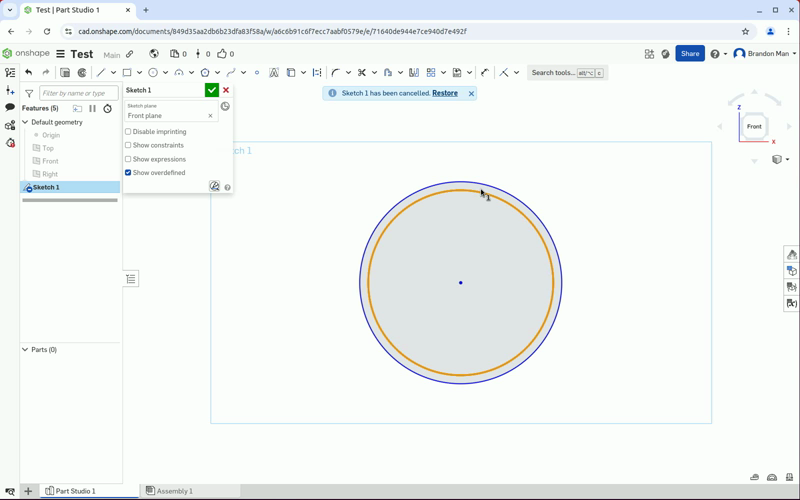
mouse_move(73, 352)
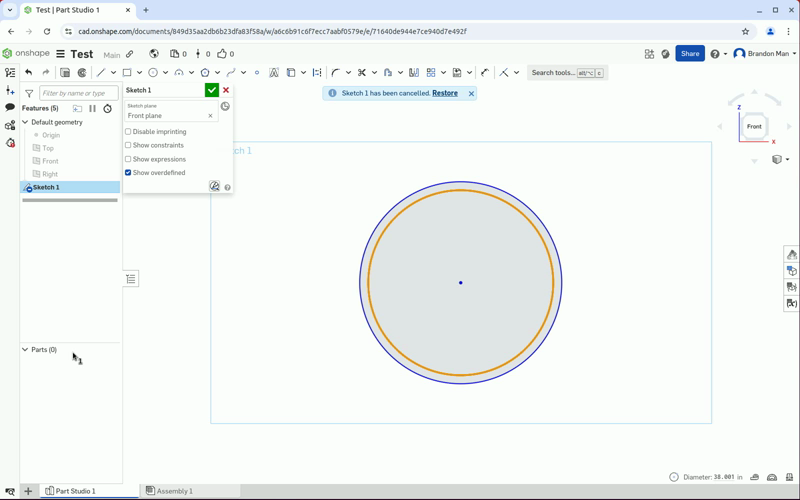
key(shift+y)
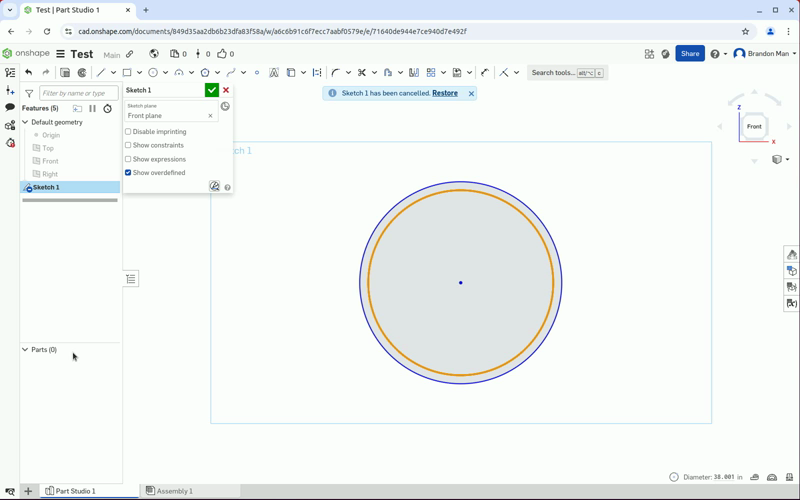
key(shift+e)
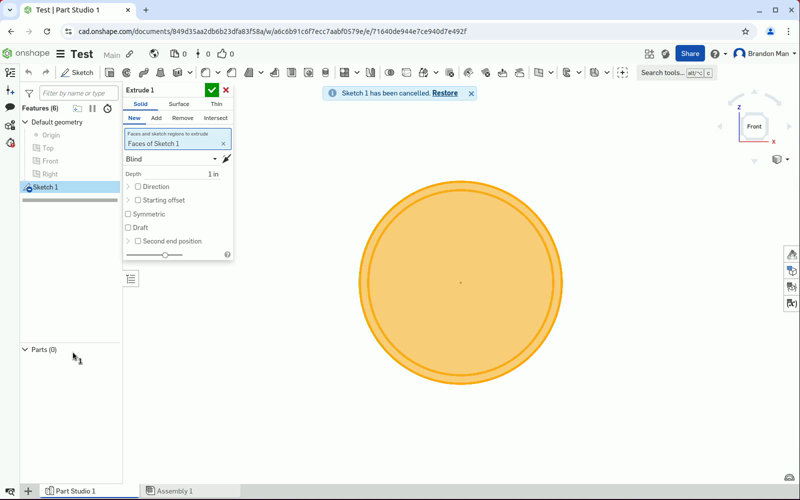
mouse_move(143, 106)
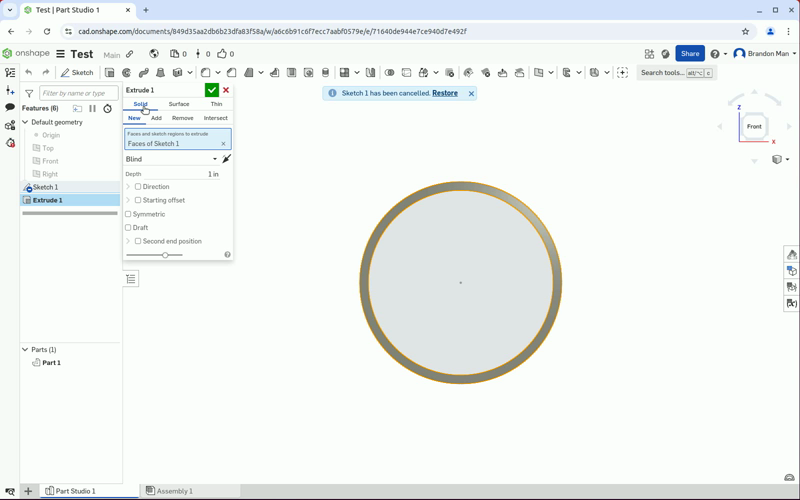
click(143, 106)
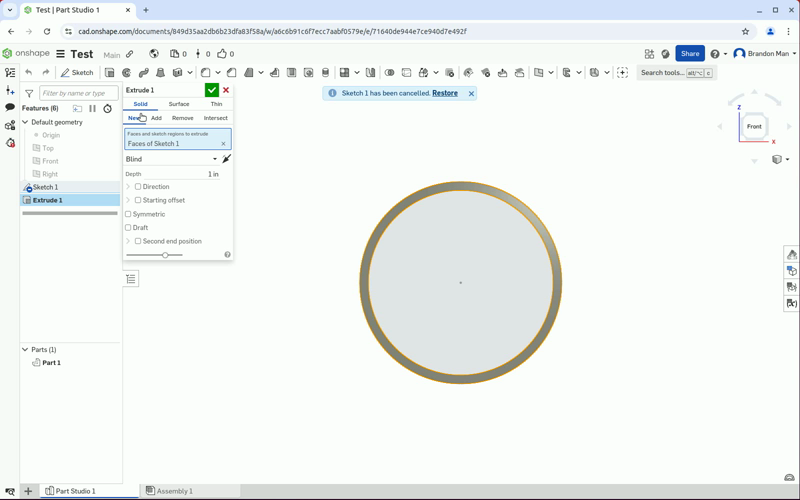
mouse_move(137, 120)
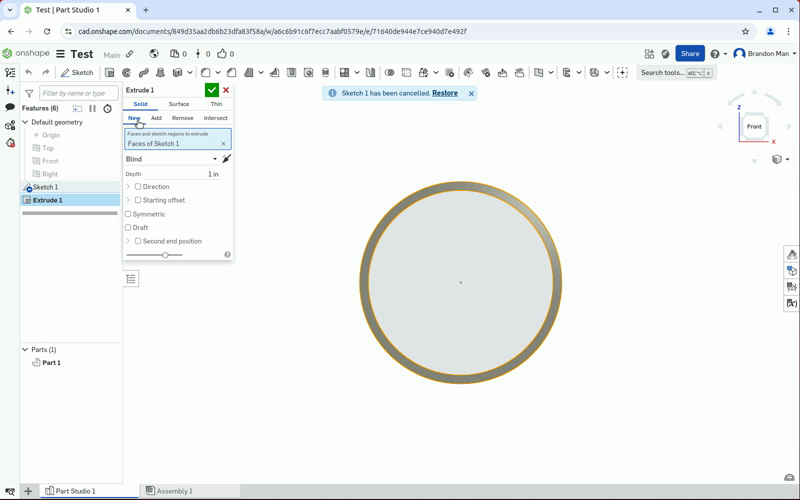
click(137, 120)
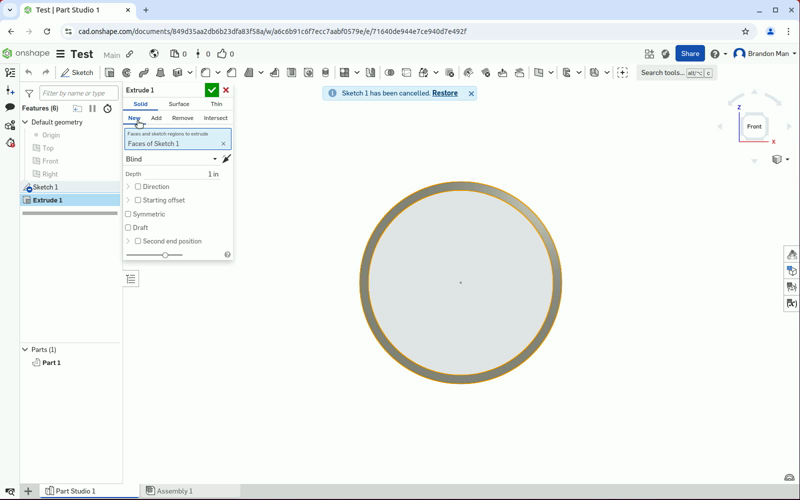
key(tab, 4)
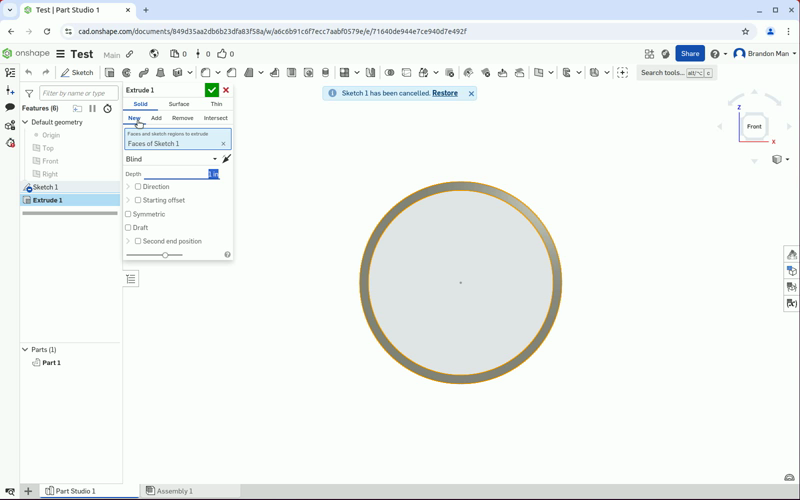
text(3.37)
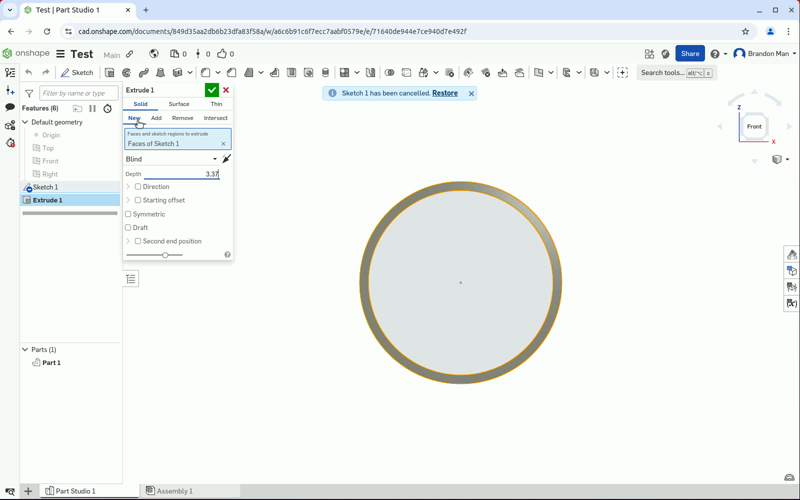
key(enter)
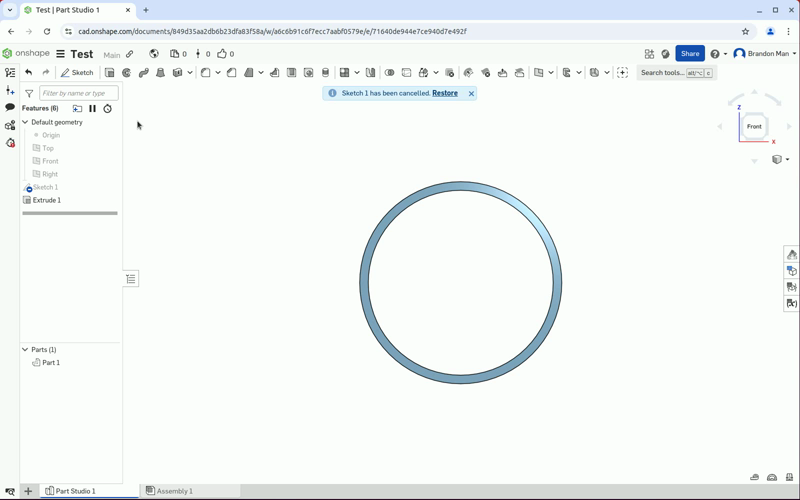
key(shift+h)
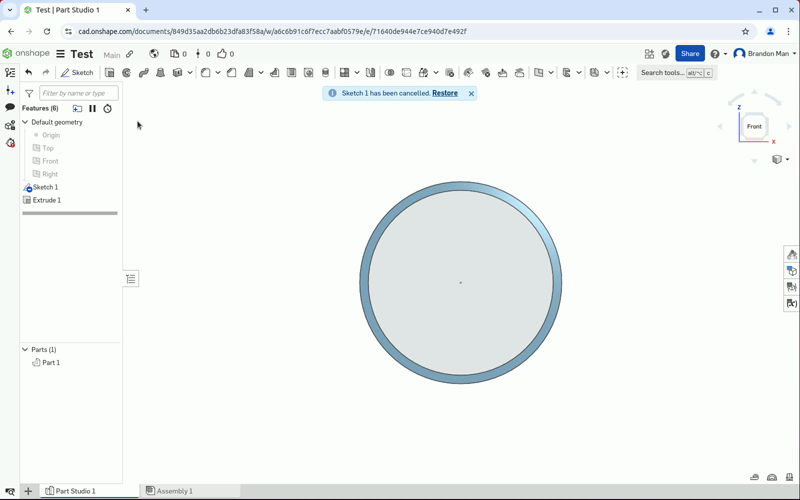
key(shift+h)
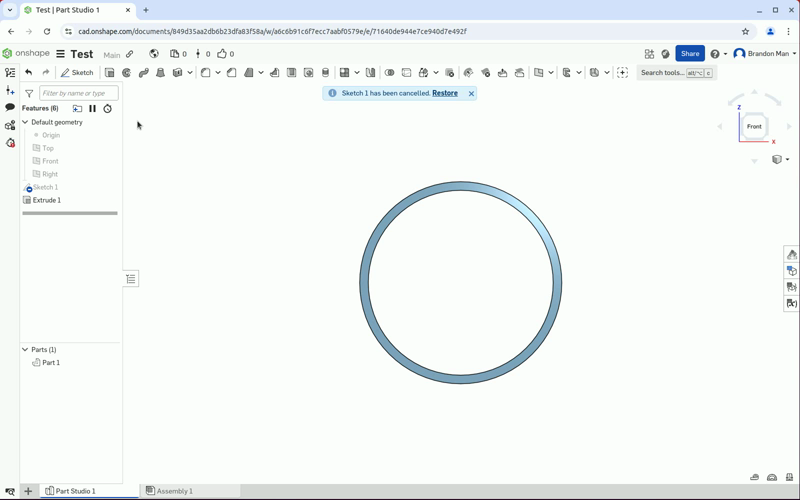
mouse_move(73, 189)
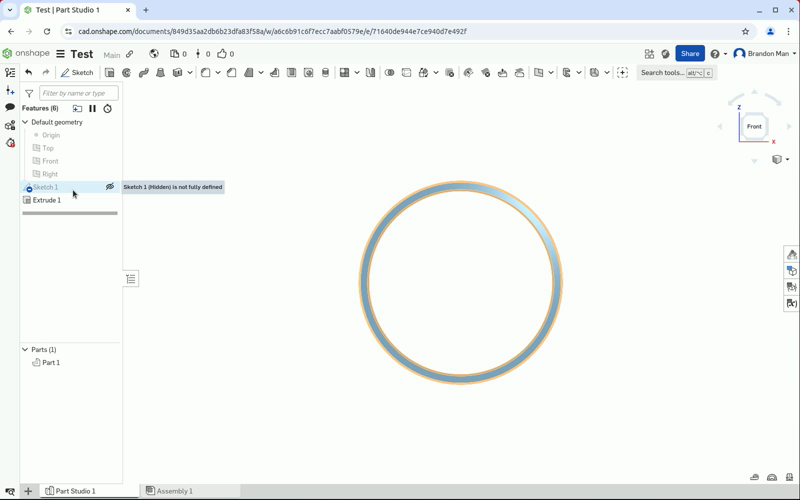
click(73, 189)
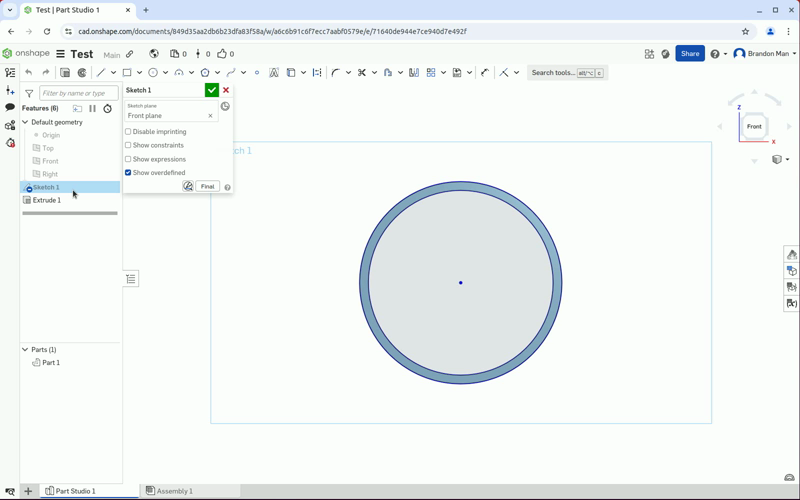
mouse_move(229, 92)
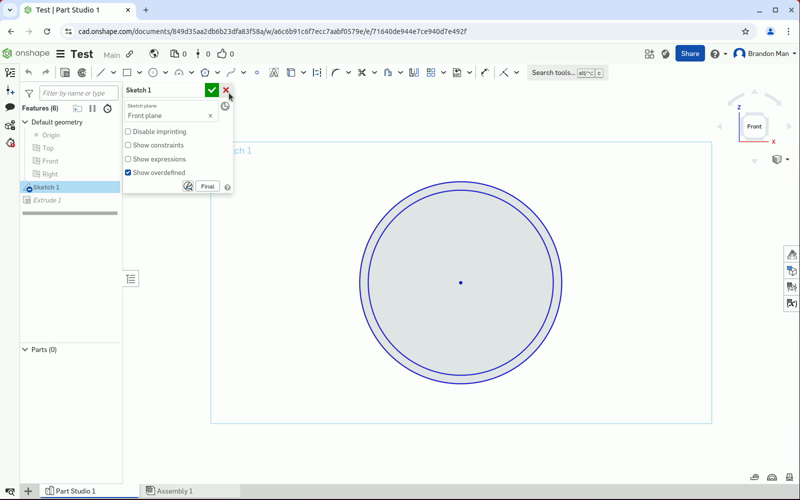
click(229, 92)
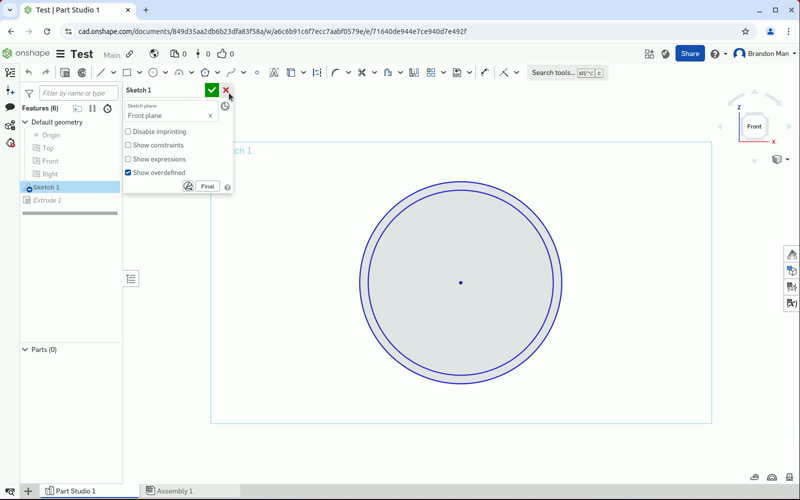
key(shift+s)
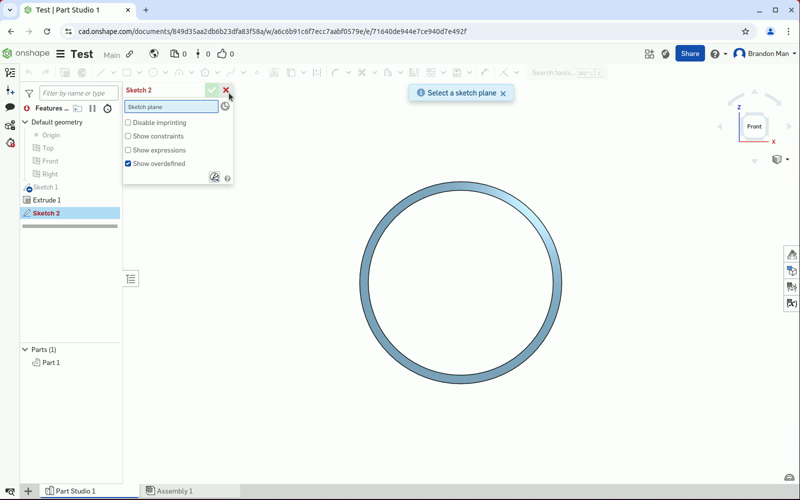
mouse_move(73, 163)
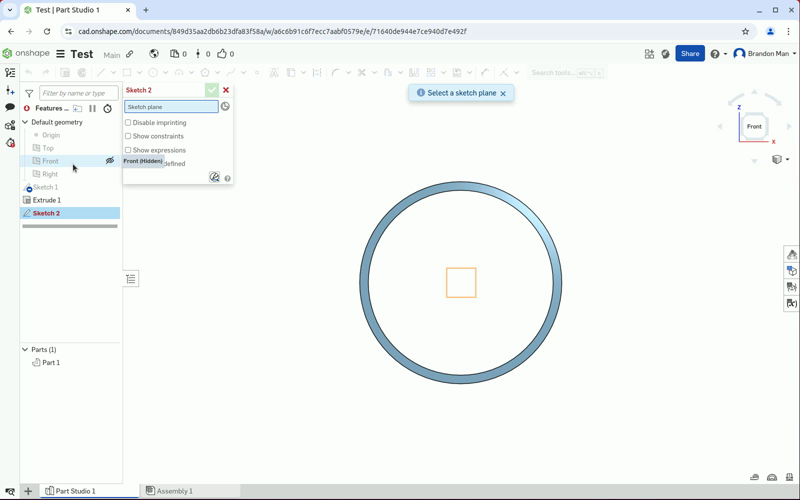
click(73, 163)
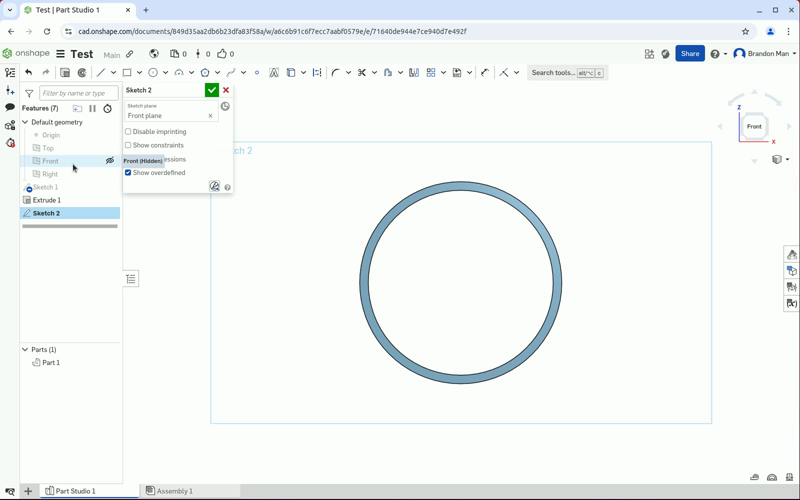
mouse_move(73, 352)
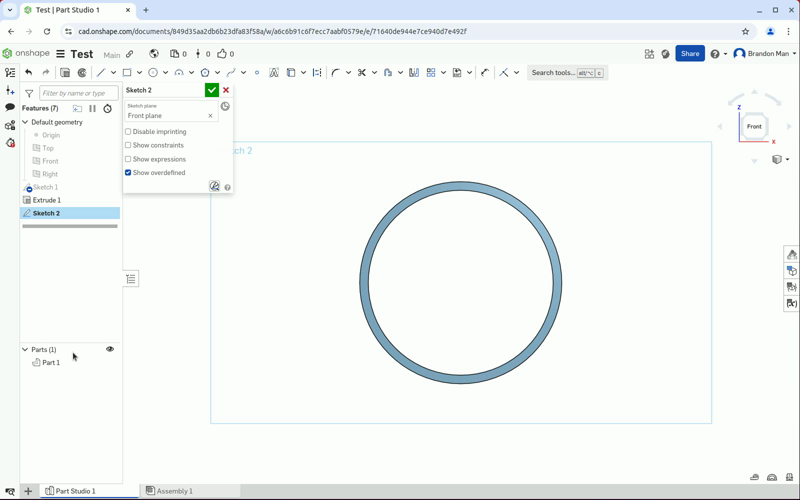
key(y)
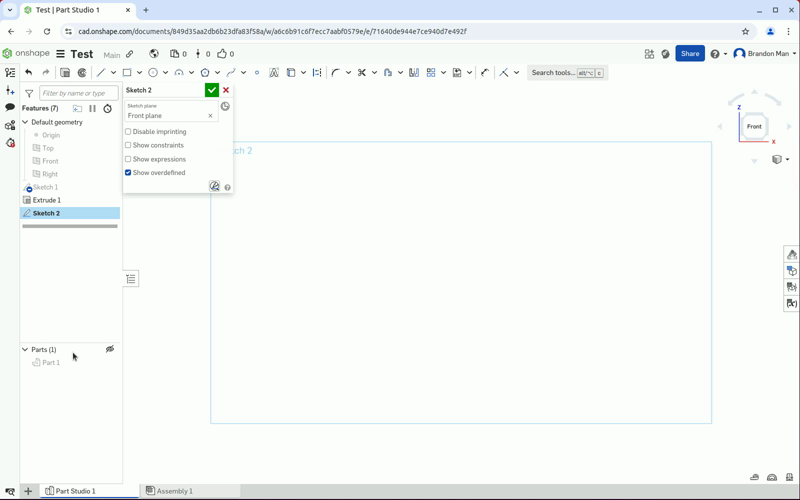
key(a)
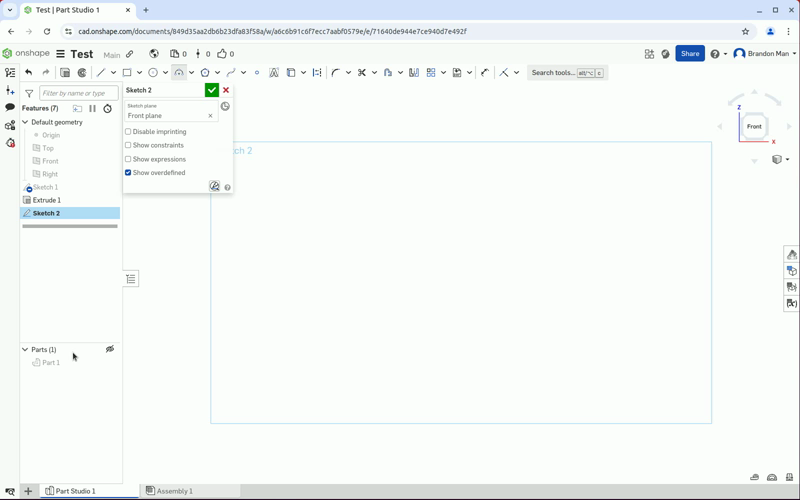
key_down(shift)
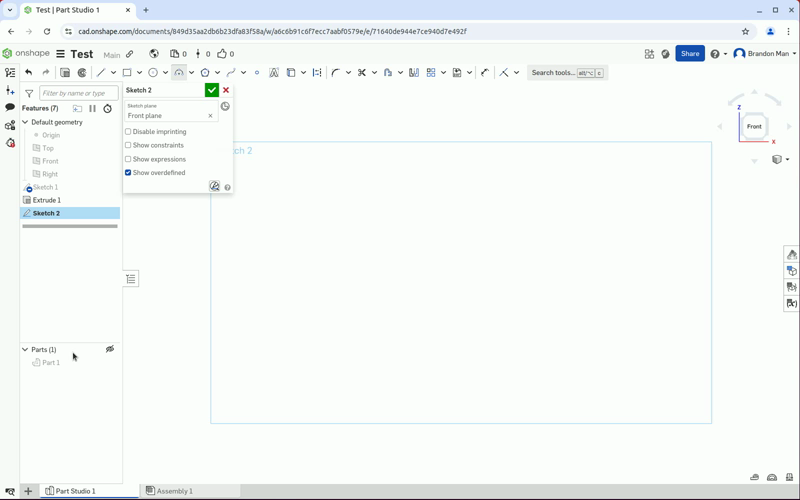
mouse_move(423, 190)
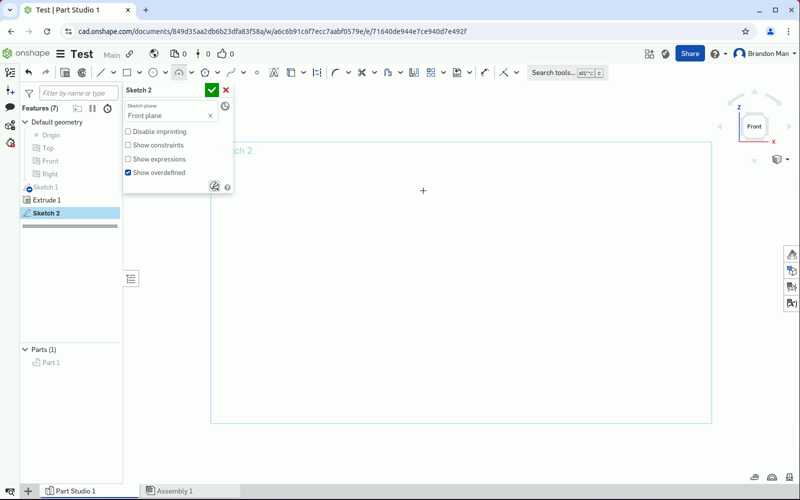
click(423, 190)
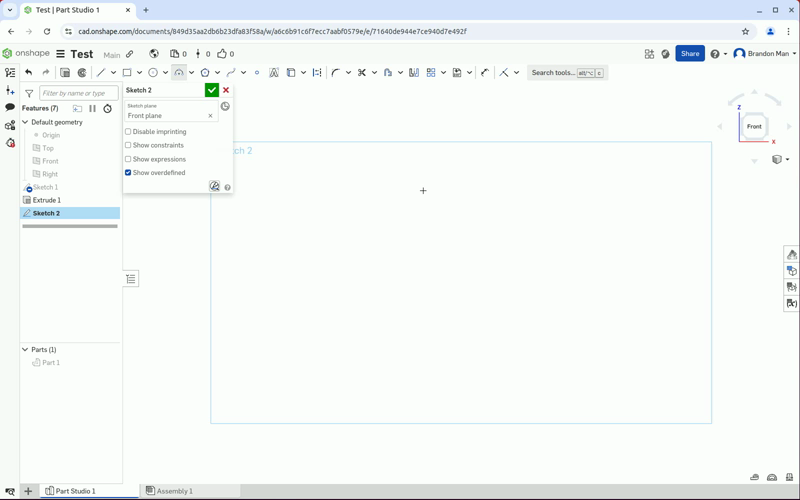
key_up(shift)
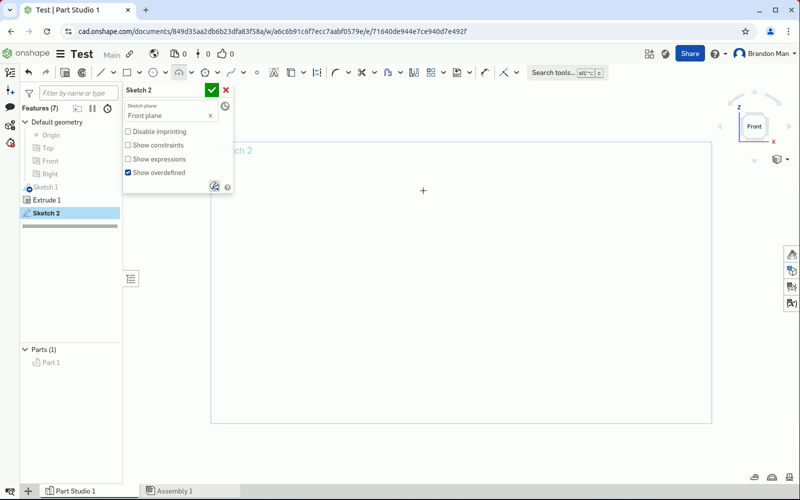
key_down(shift)
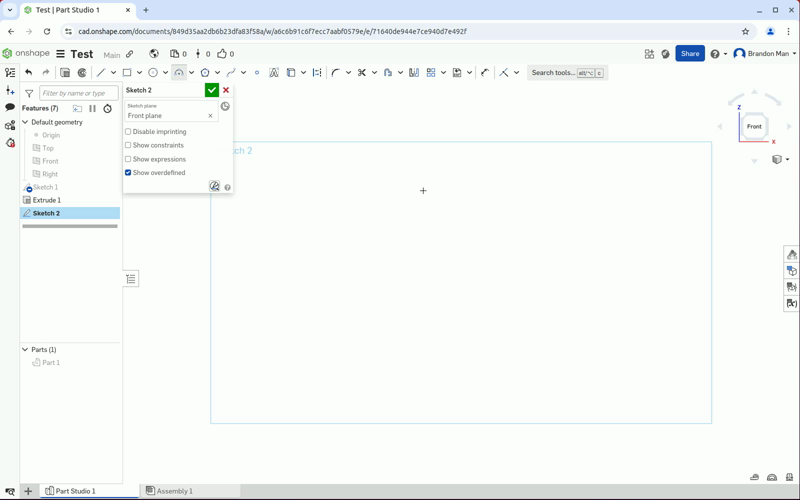
mouse_move(455, 183)
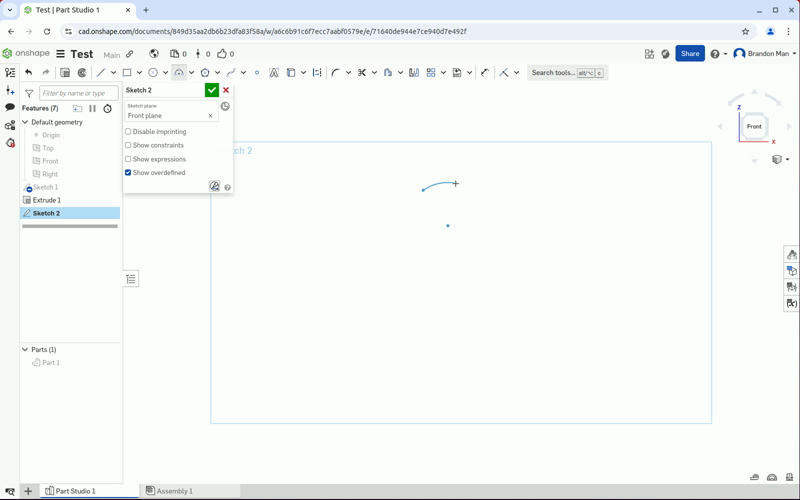
click(455, 183)
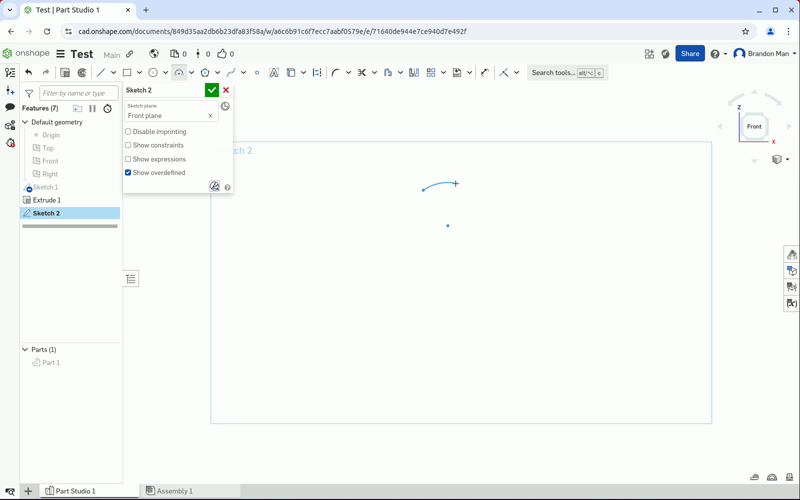
mouse_move(439, 185)
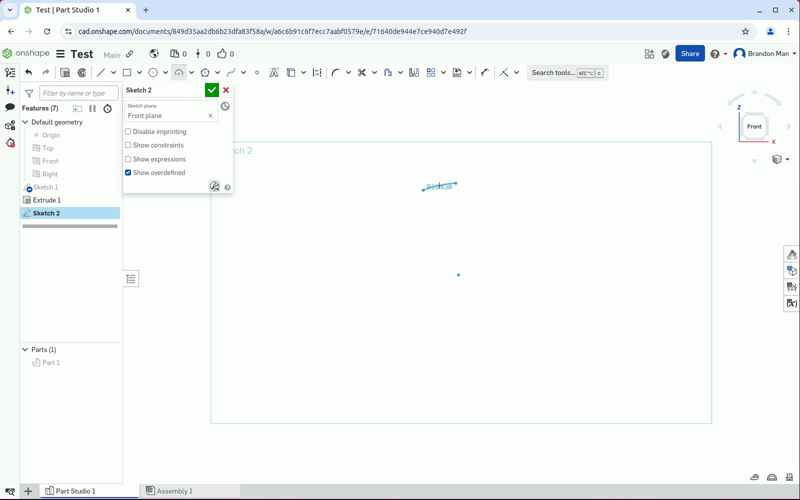
click(439, 185)
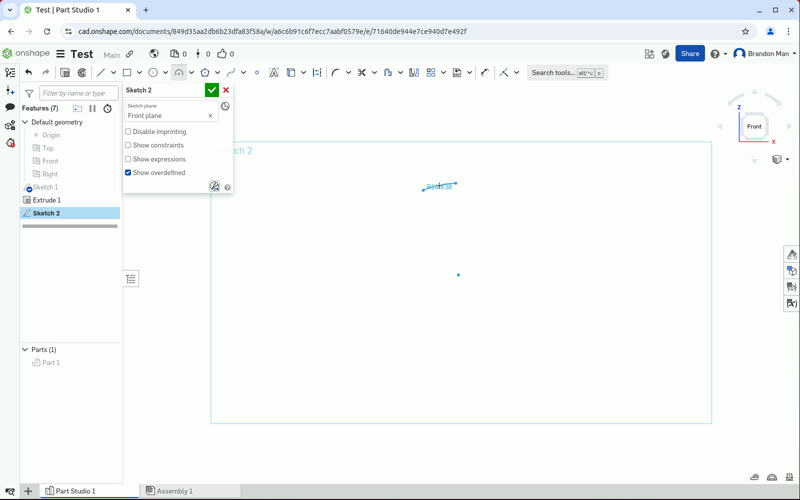
key_up(shift)
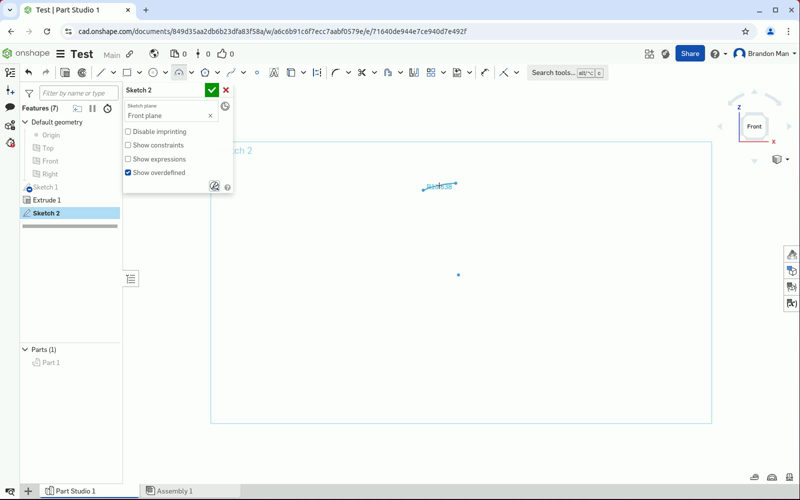
key(esc)
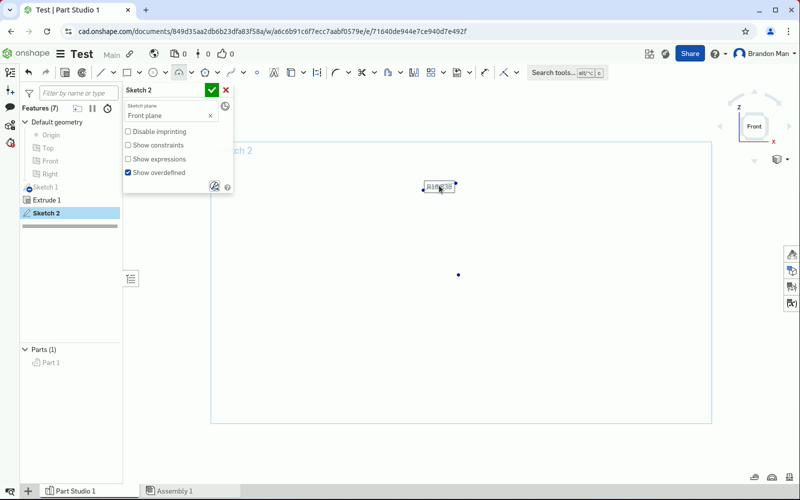
key(l)
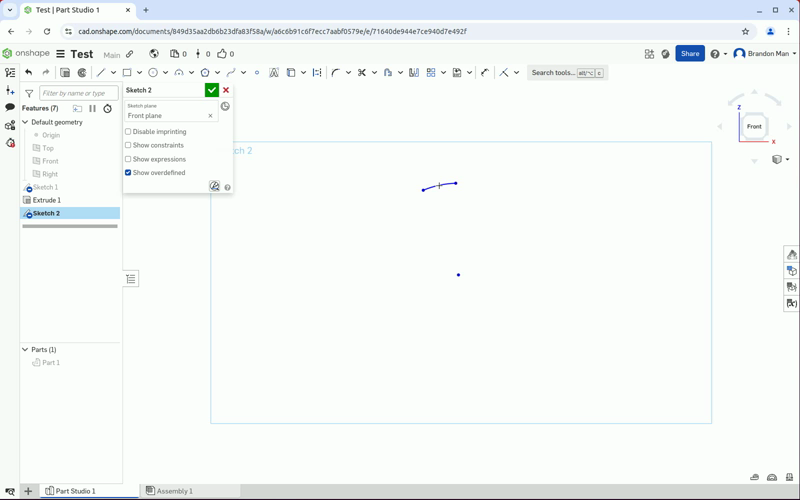
mouse_move(455, 183)
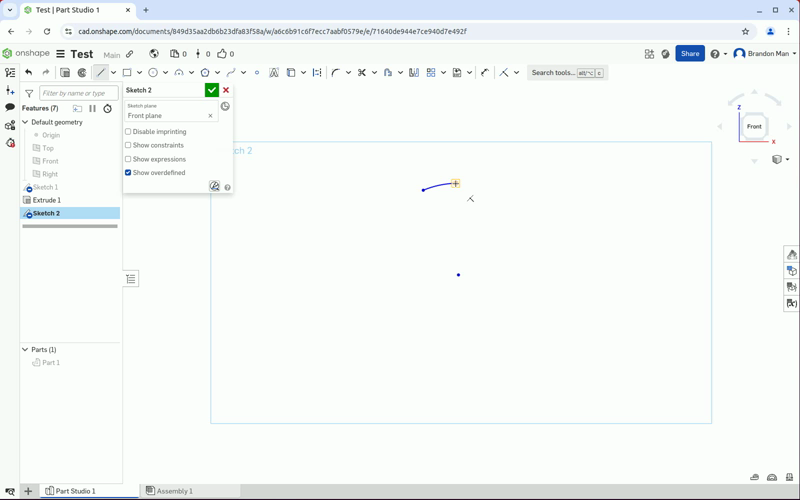
click(455, 183)
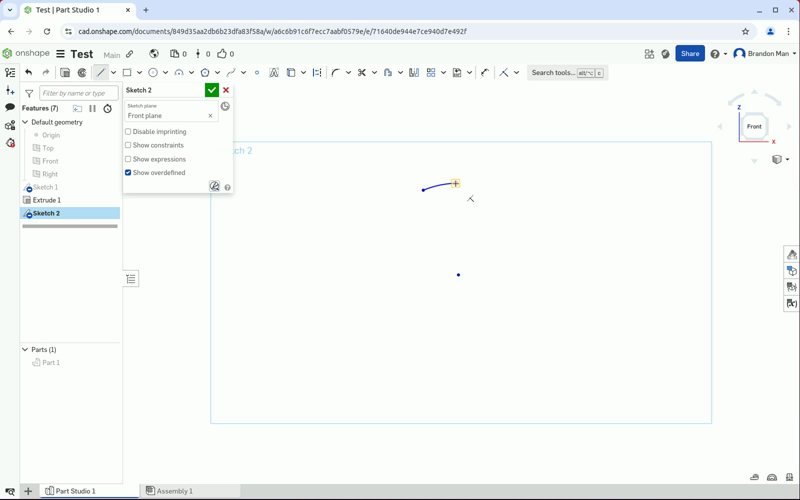
key_down(shift)
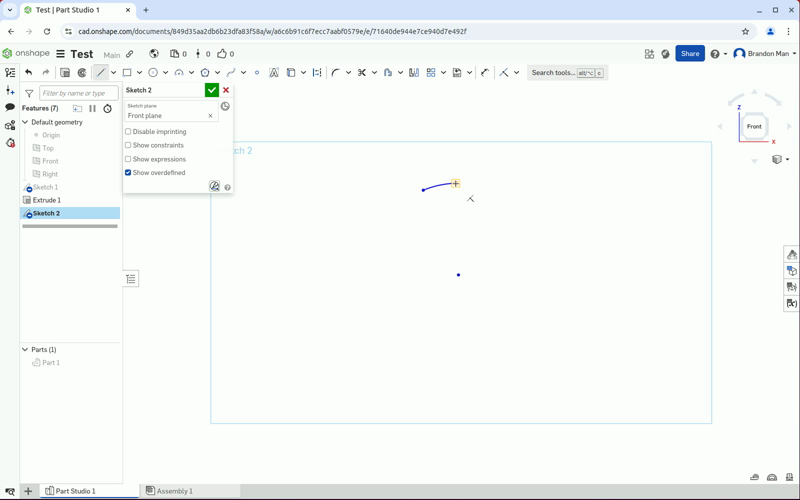
mouse_move(485, 183)
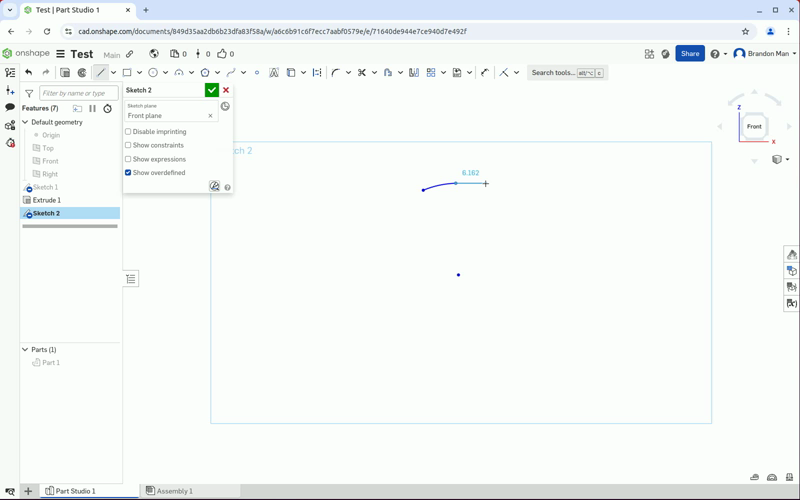
mouse_move(449, 173)
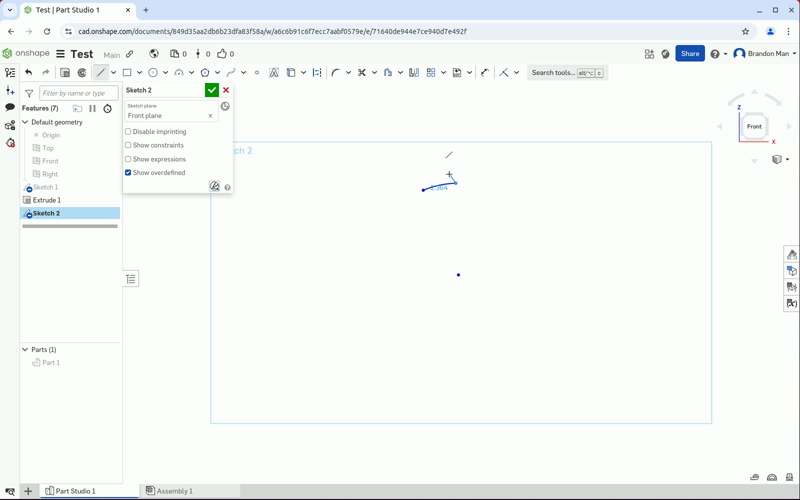
click(449, 173)
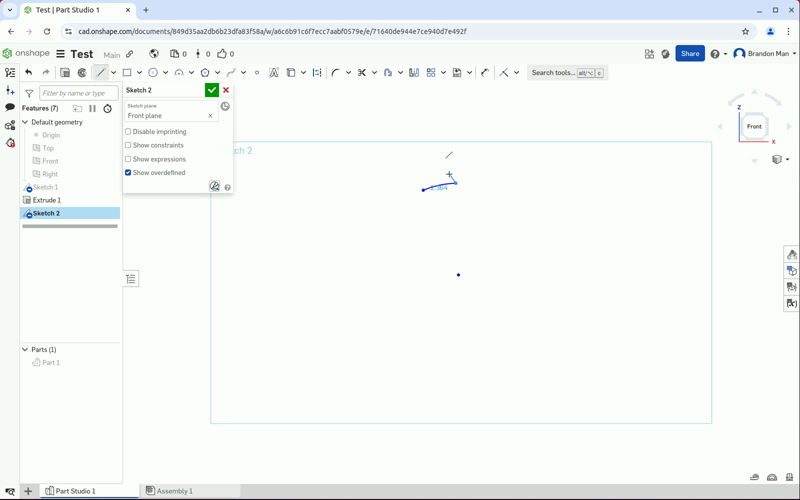
key_up(shift)
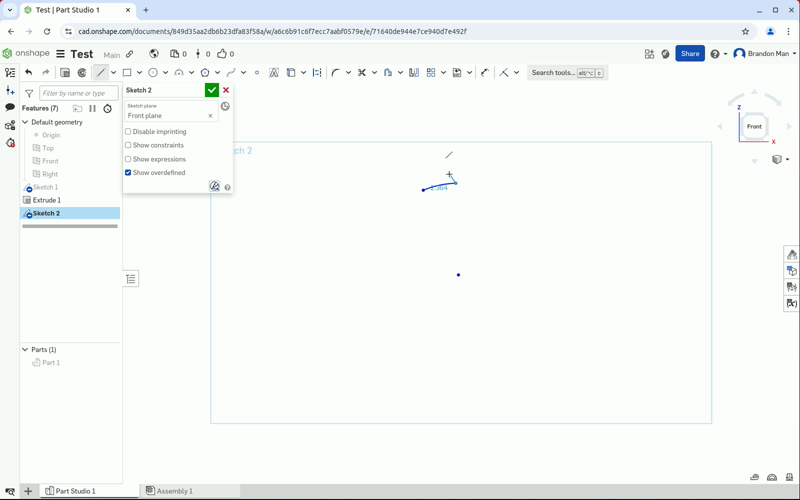
key_down(shift)
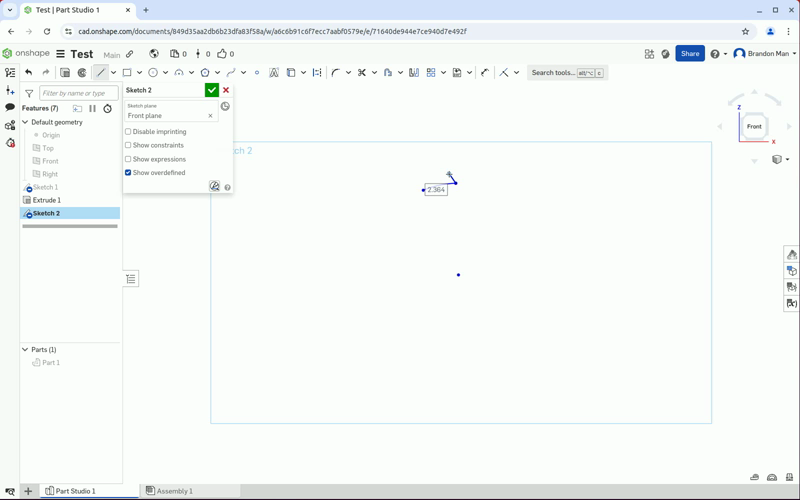
mouse_move(479, 173)
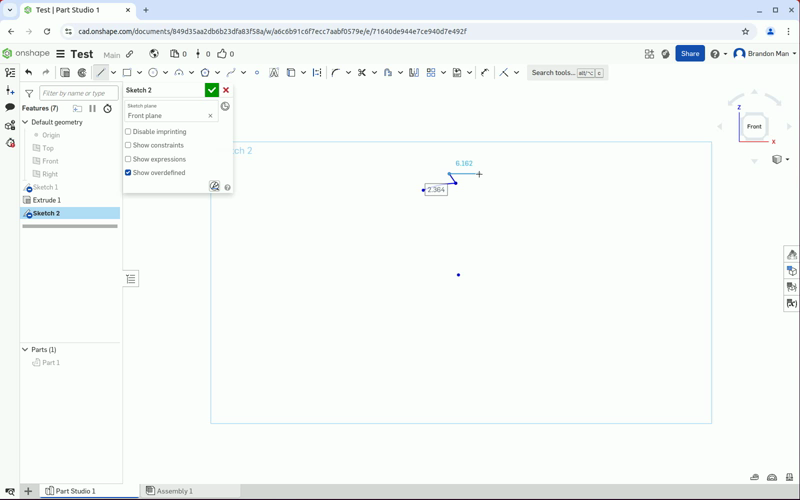
mouse_move(427, 178)
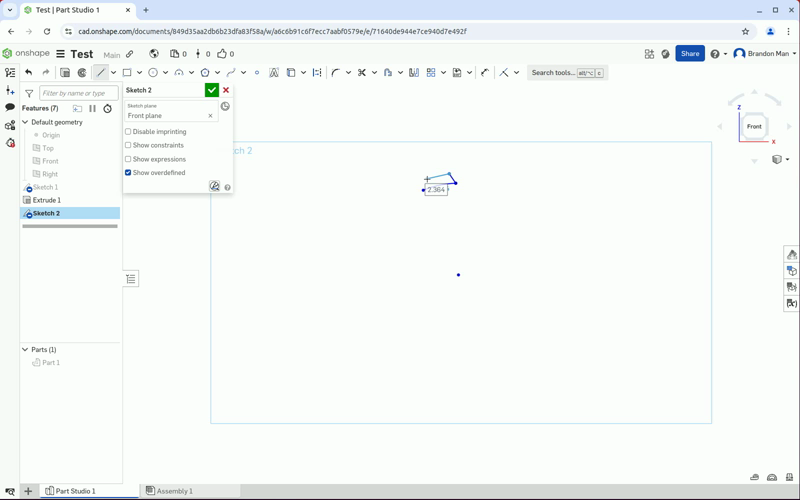
click(427, 178)
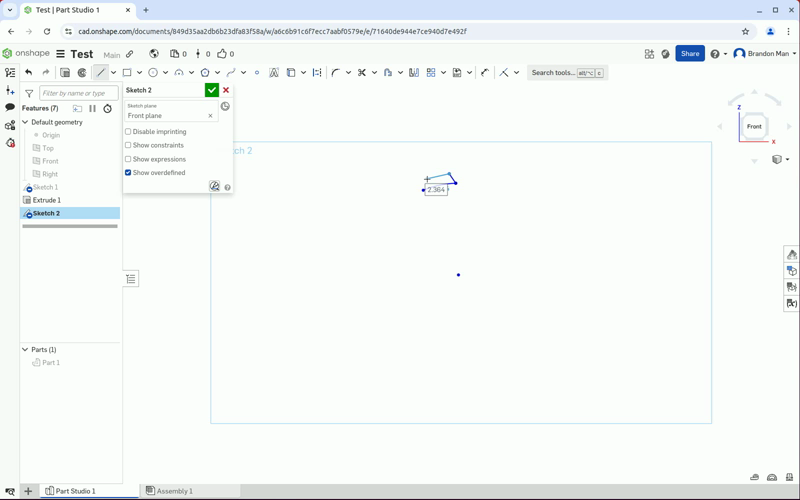
key_up(shift)
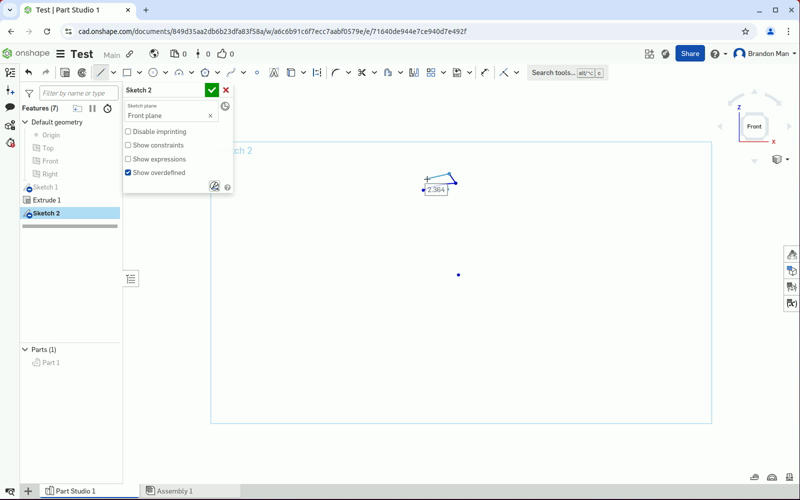
mouse_move(457, 178)
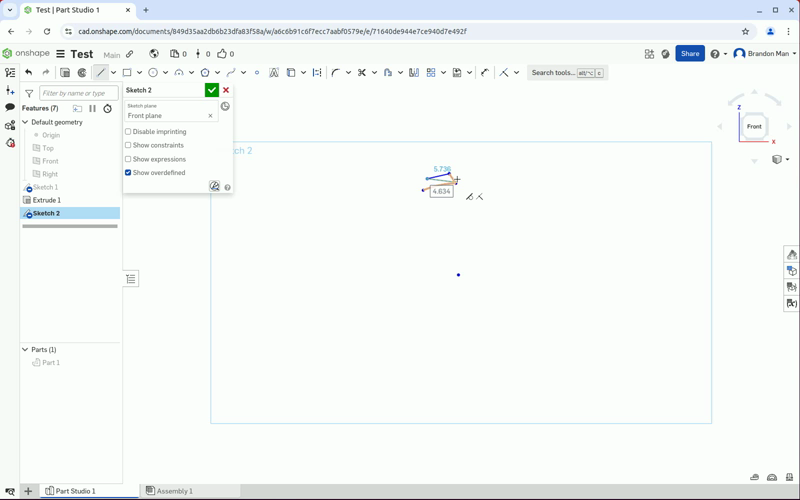
key_down(shift)
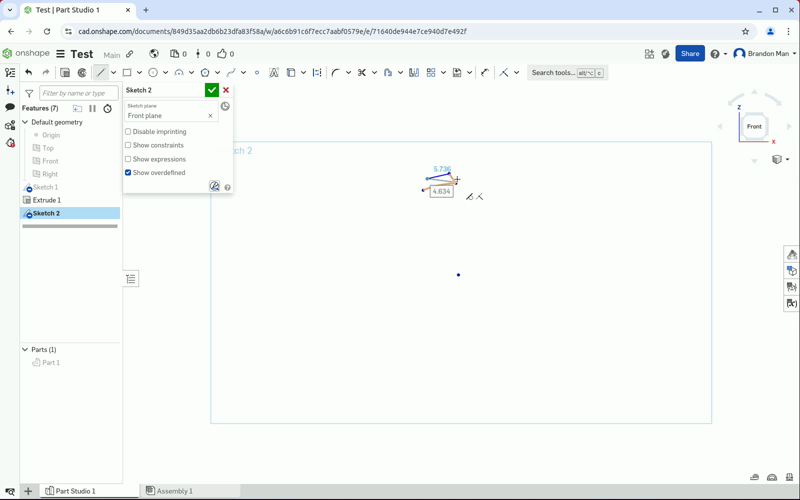
mouse_move(423, 190)
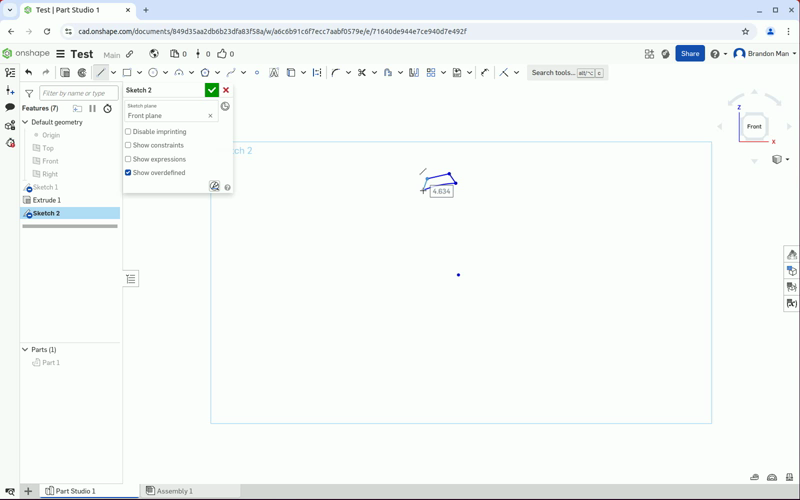
key_up(shift)
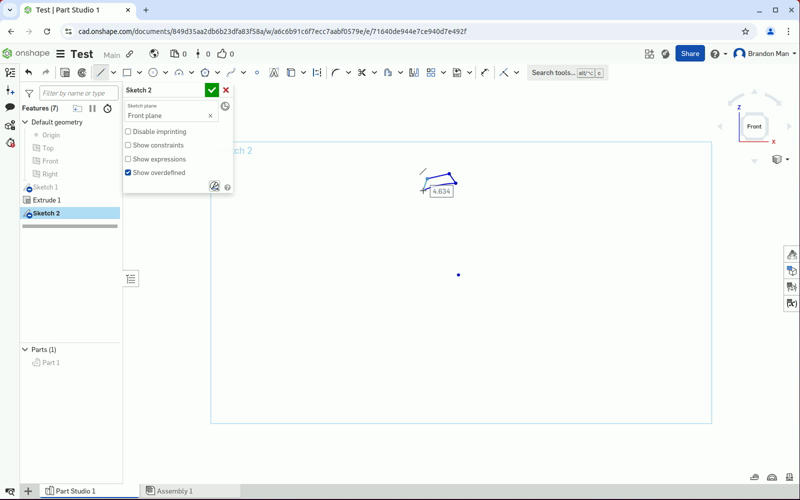
click(423, 190)
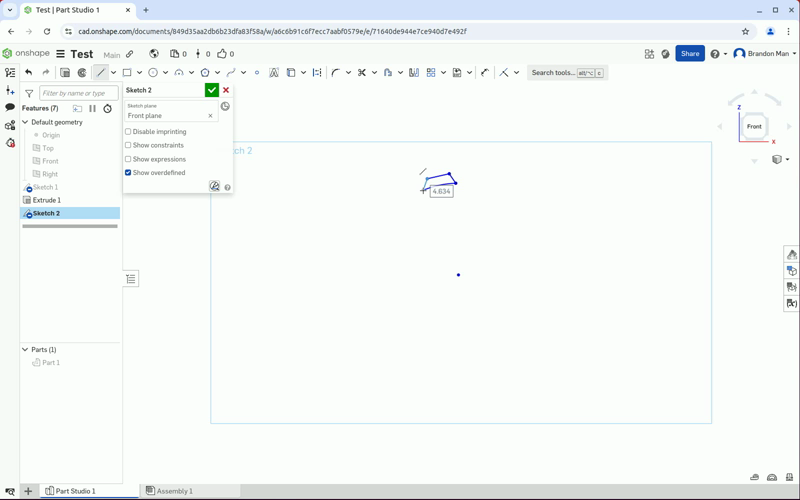
key(esc)
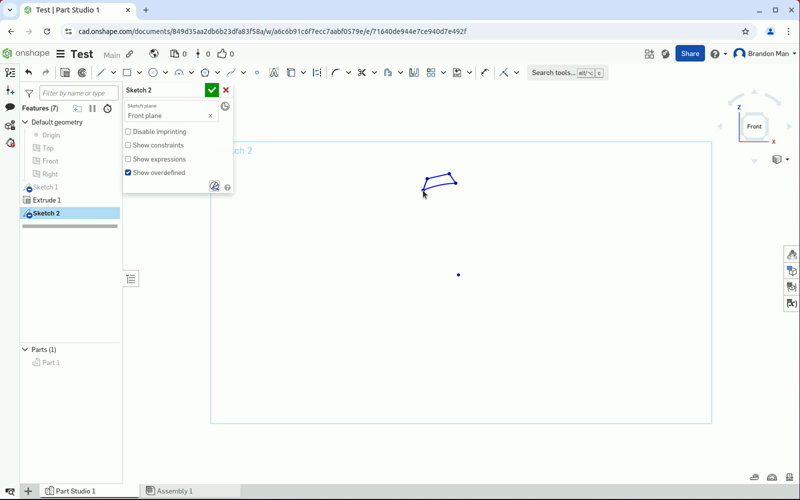
mouse_move(439, 176)
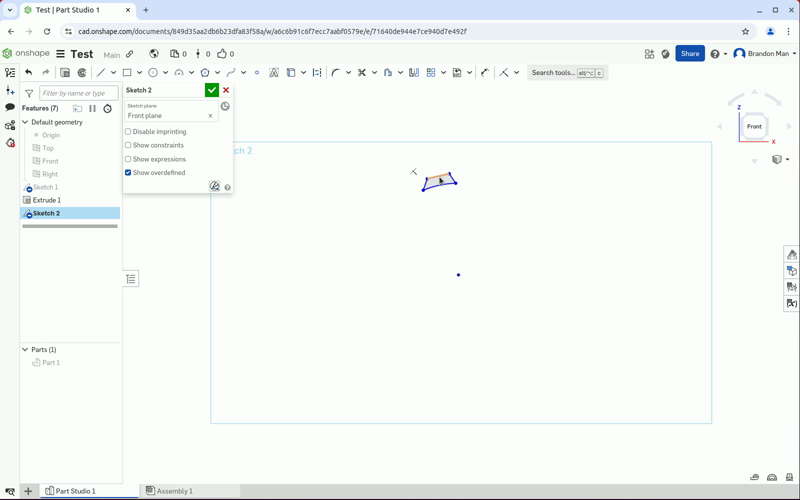
scroll(6)
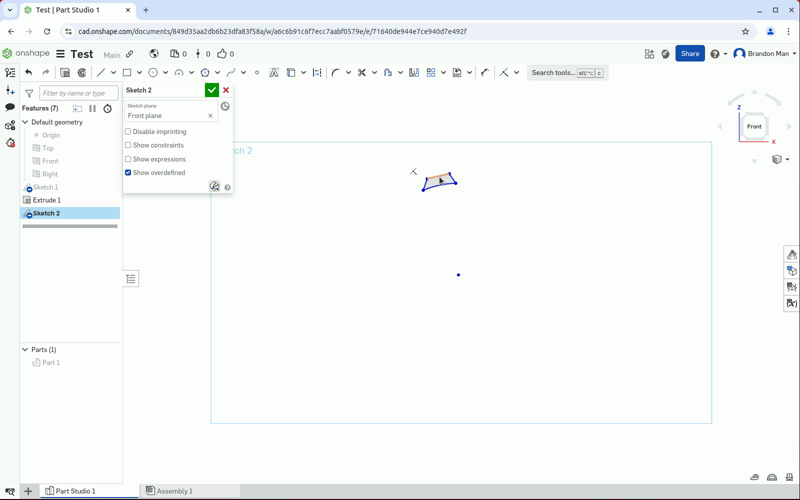
scroll(6)
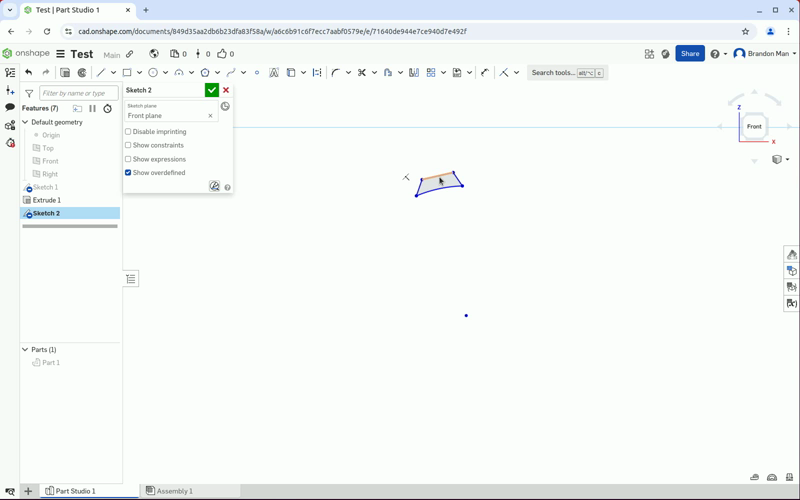
scroll(6)
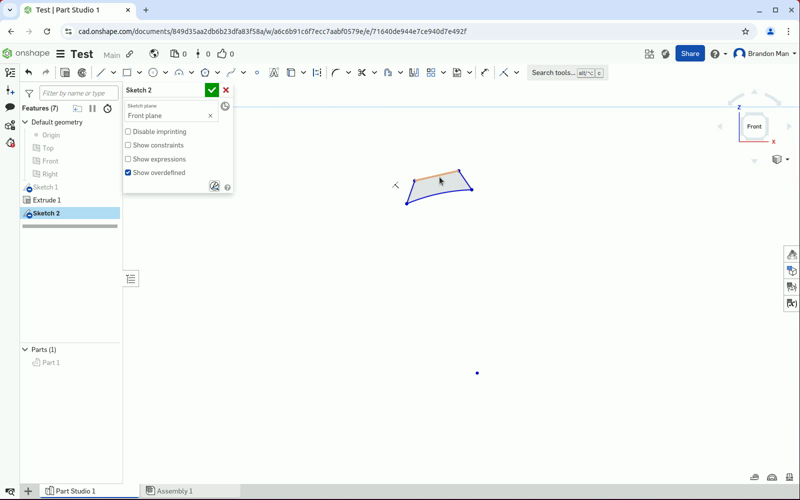
scroll(6)
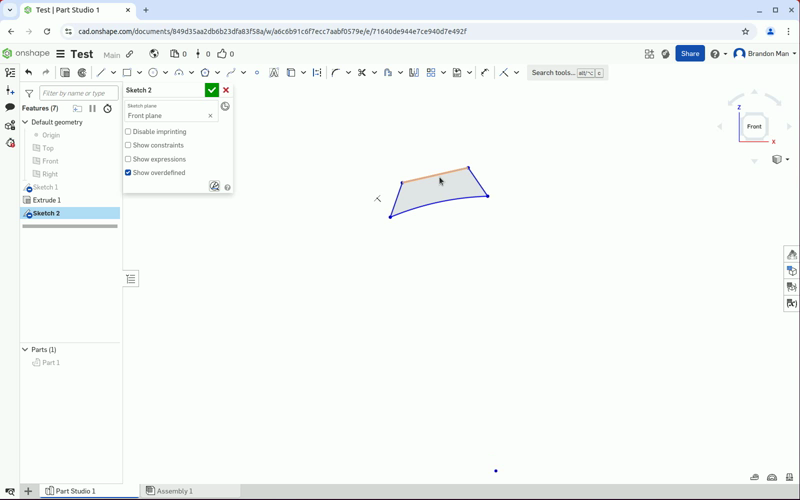
scroll(6)
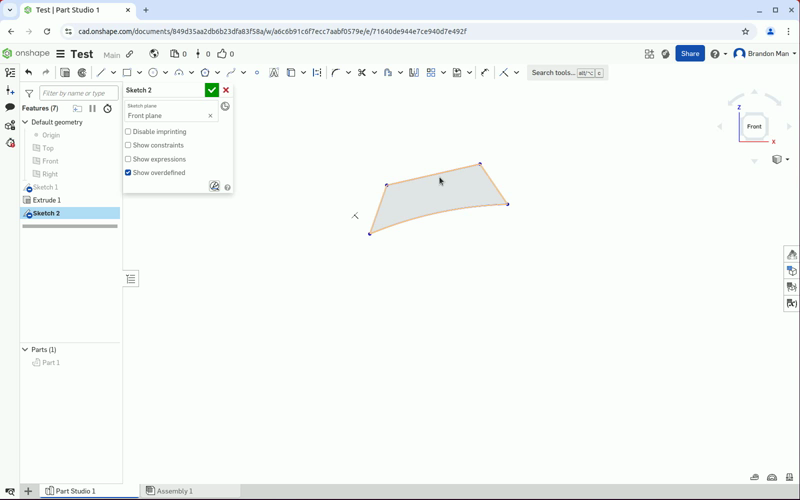
scroll(6)
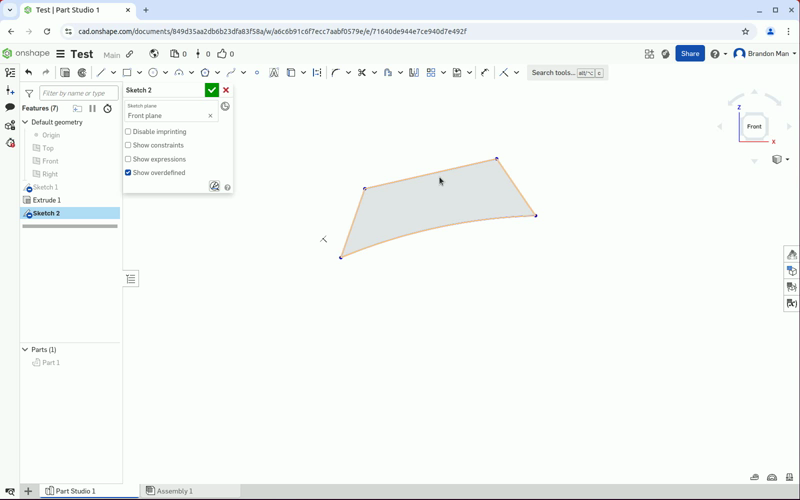
scroll(6)
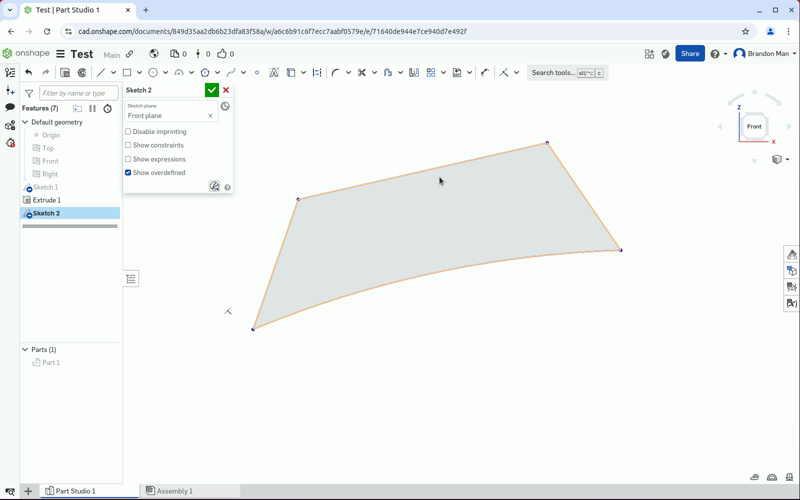
click(439, 176)
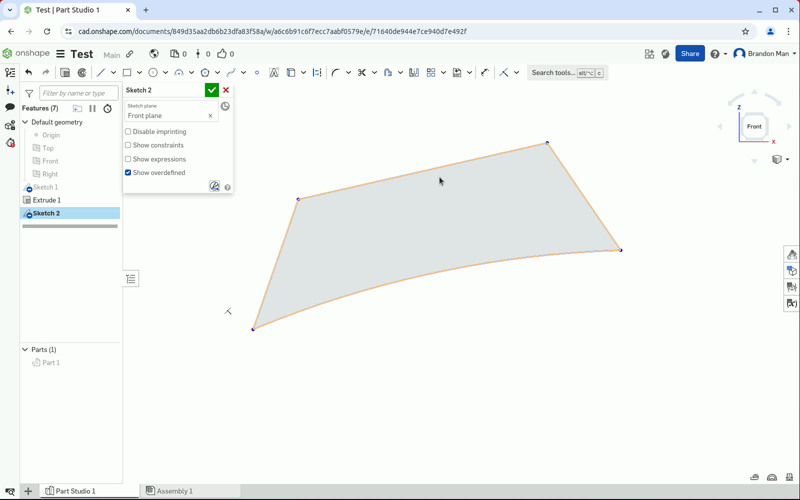
scroll(-6)
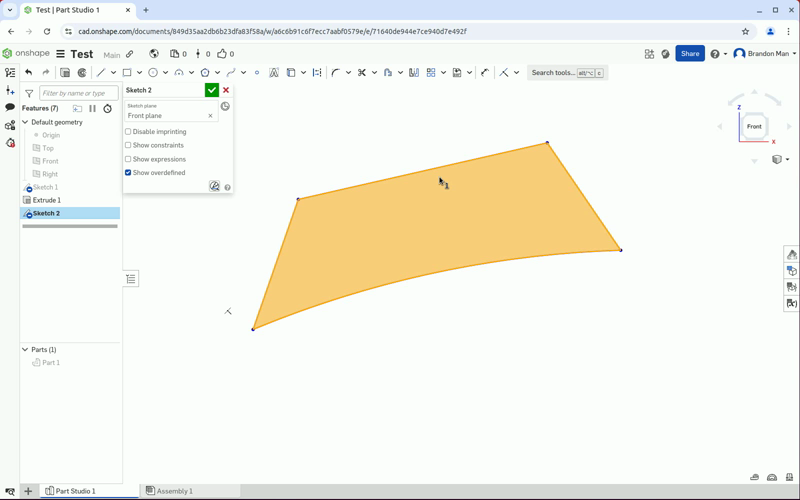
scroll(-6)
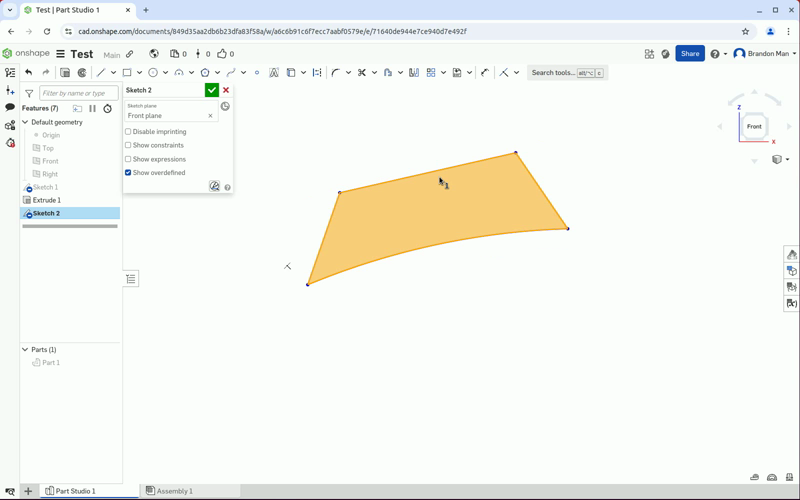
scroll(-6)
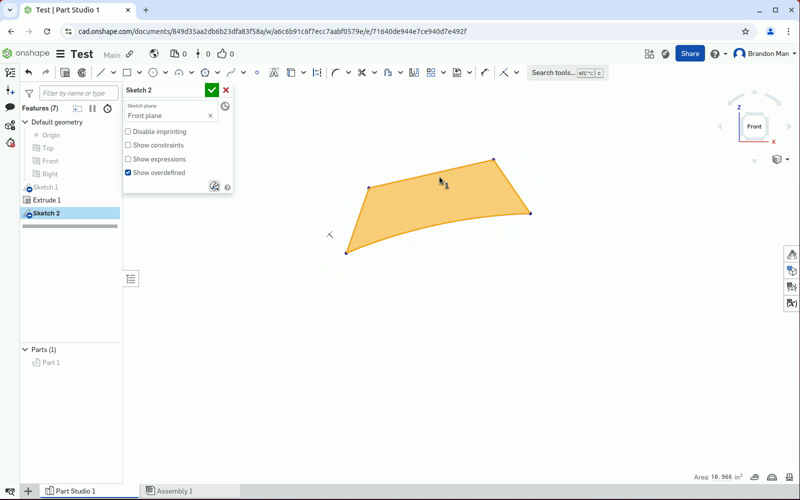
scroll(-6)
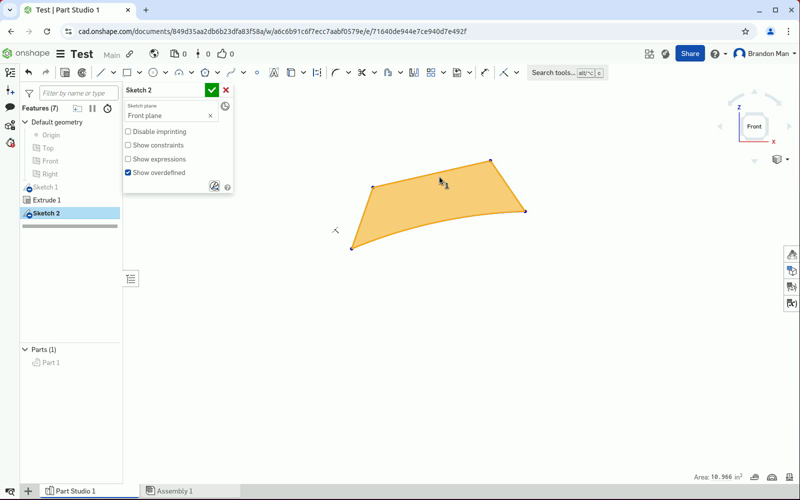
scroll(-6)
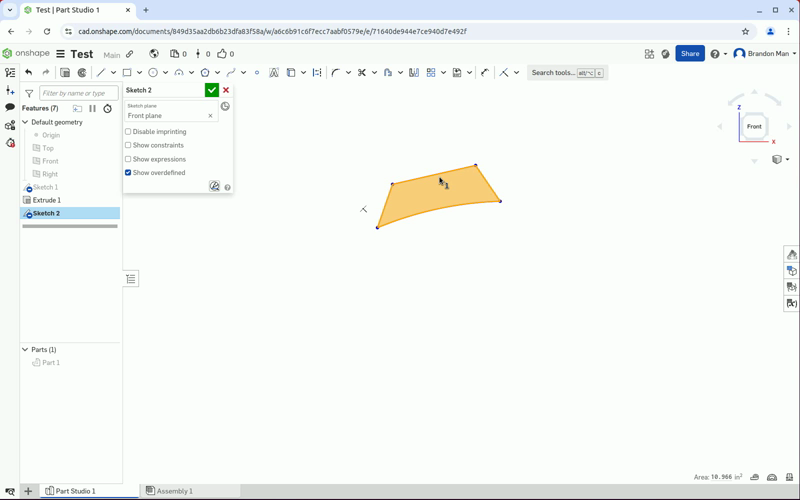
scroll(-6)
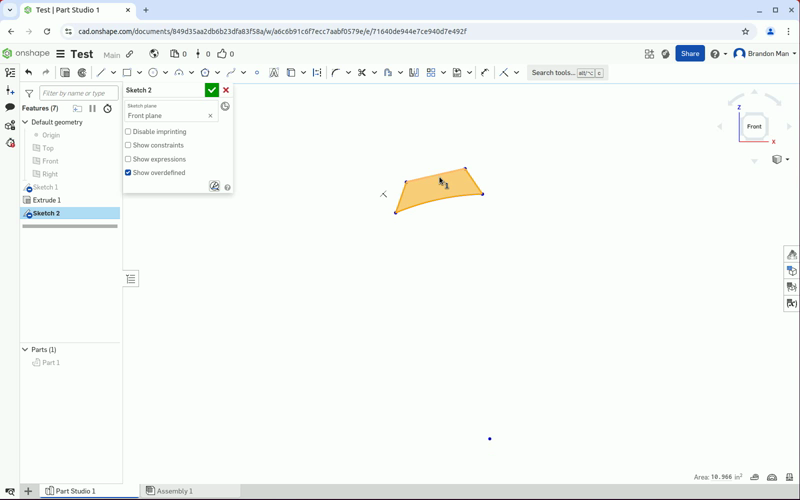
scroll(-6)
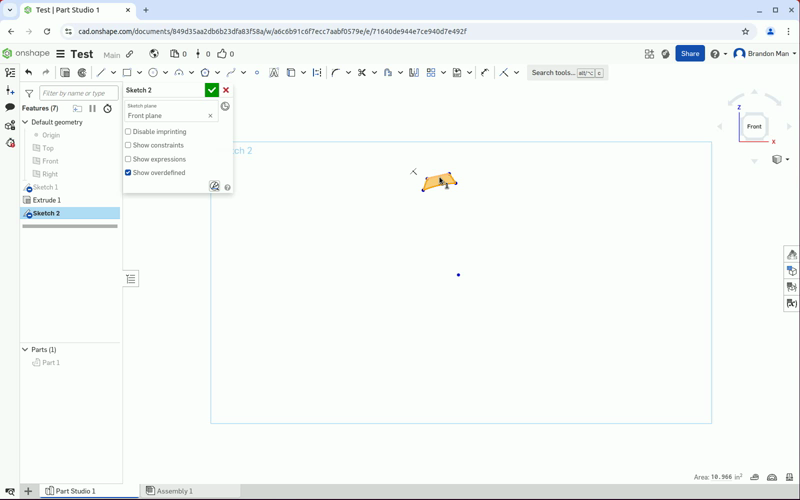
mouse_move(73, 352)
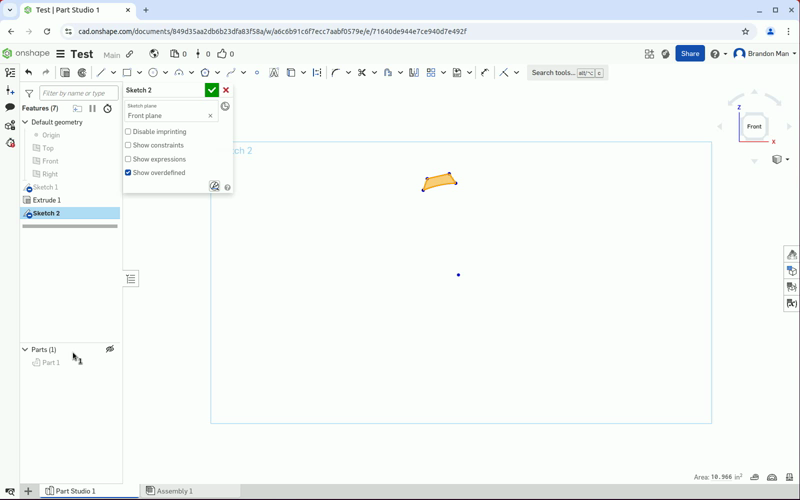
key(shift+y)
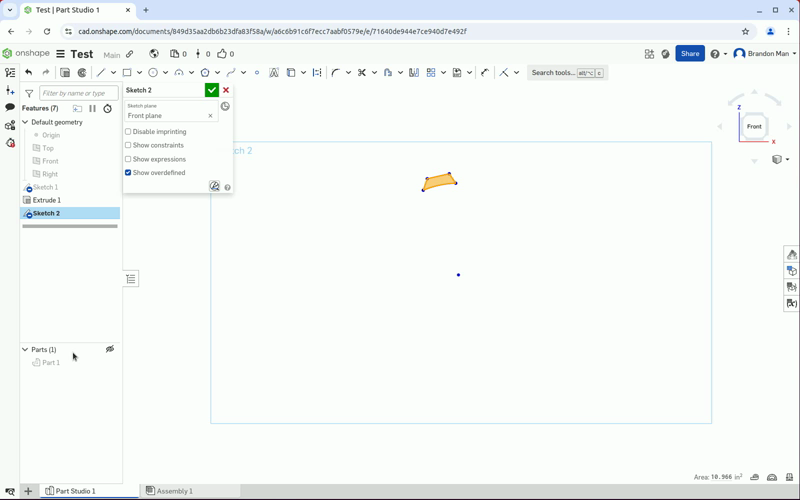
key(shift+e)
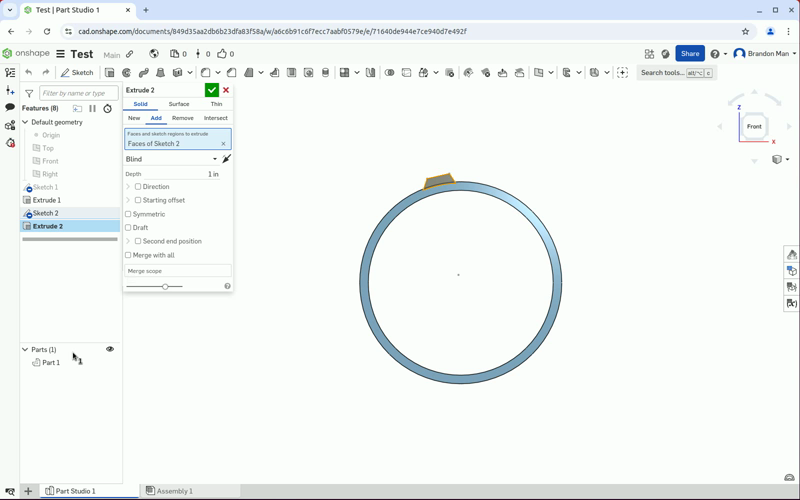
mouse_move(143, 106)
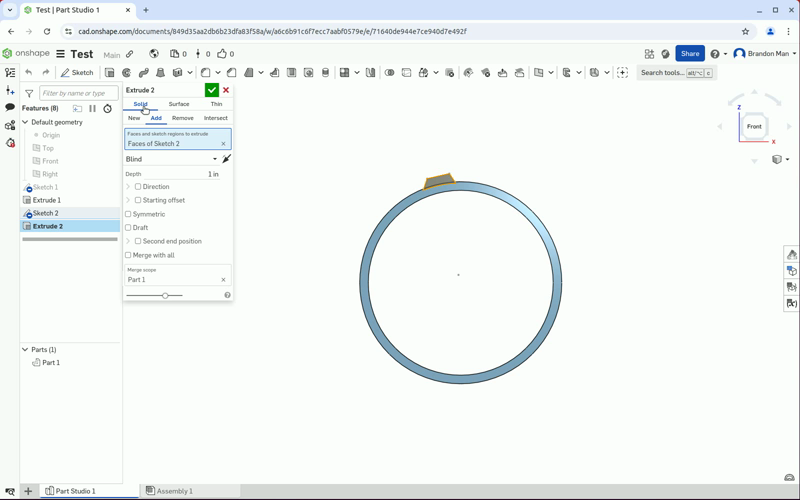
click(143, 106)
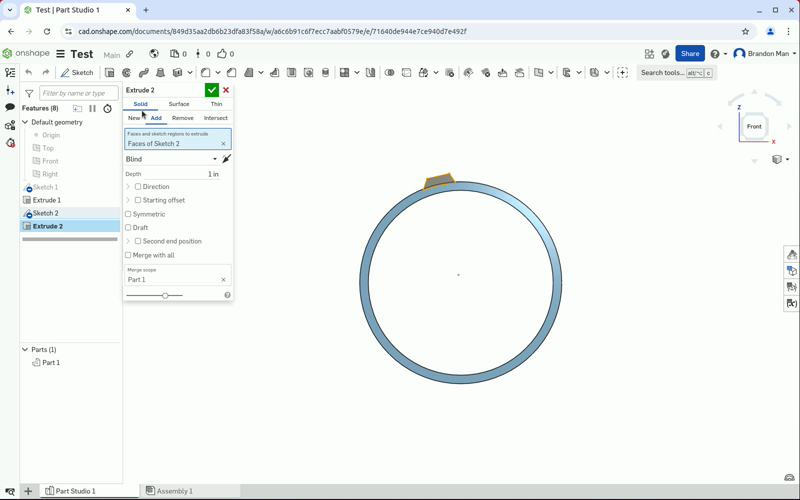
mouse_move(137, 120)
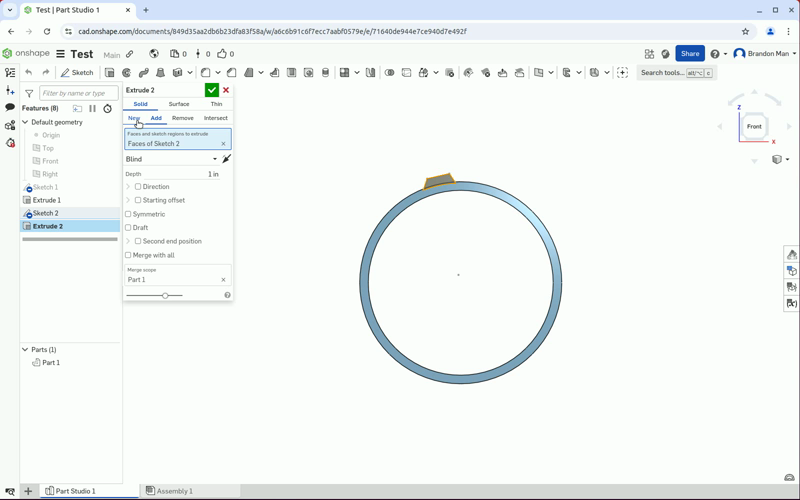
click(137, 120)
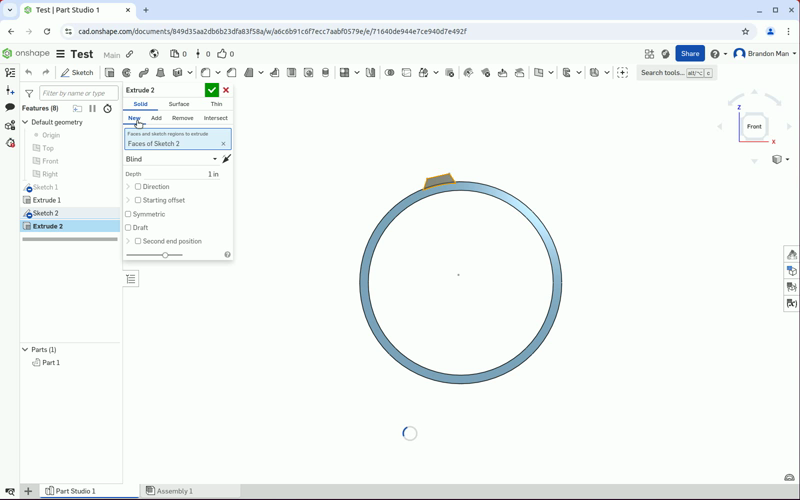
key(tab, 4)
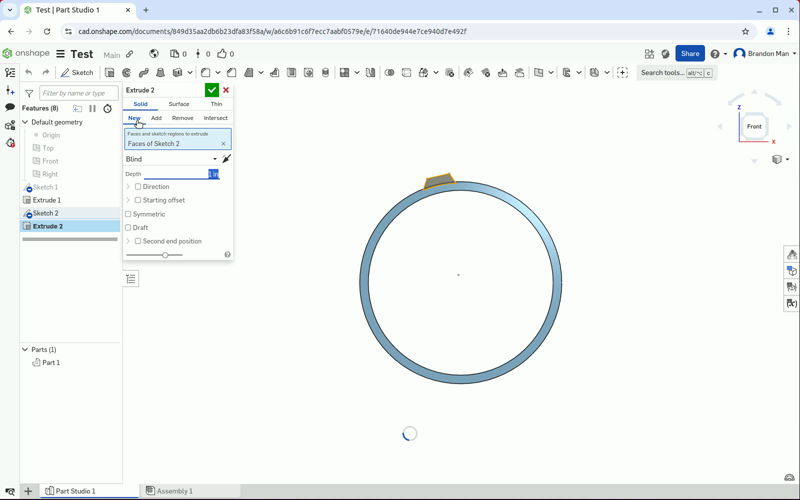
text(3.37)
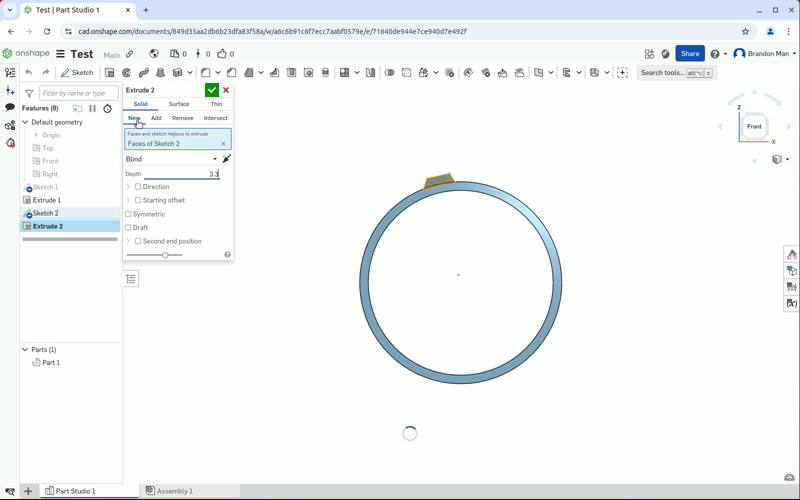
key(enter)
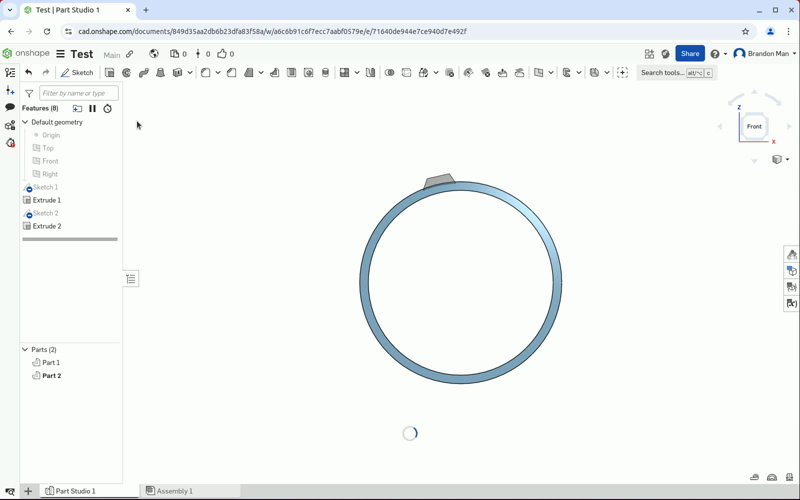
key(shift+h)
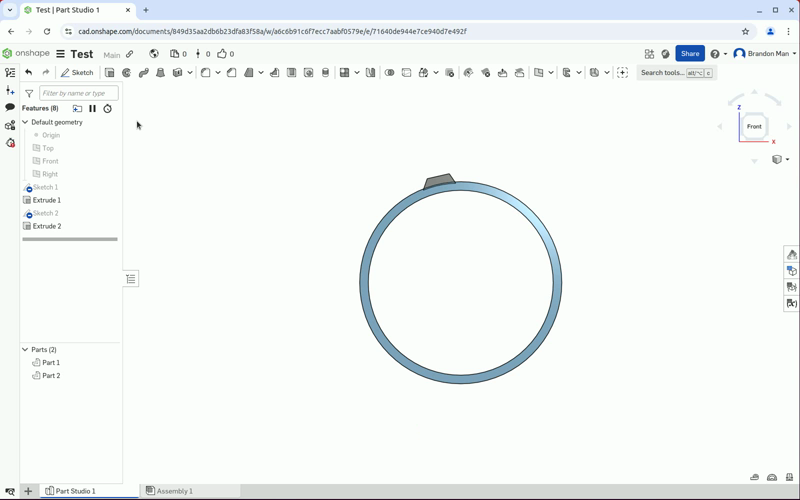
key(shift+h)
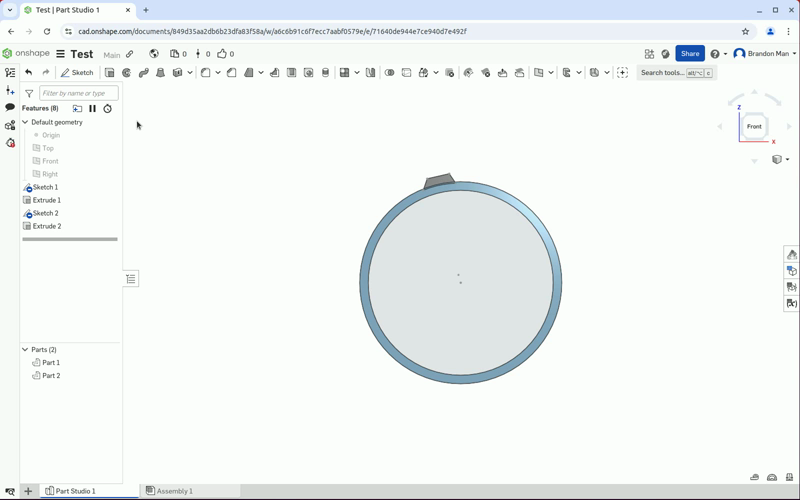
key(shift+7)
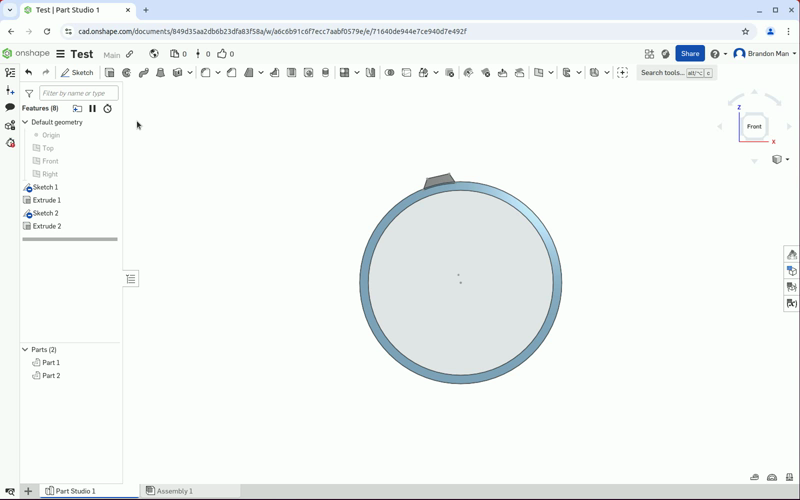
key(left, 2)
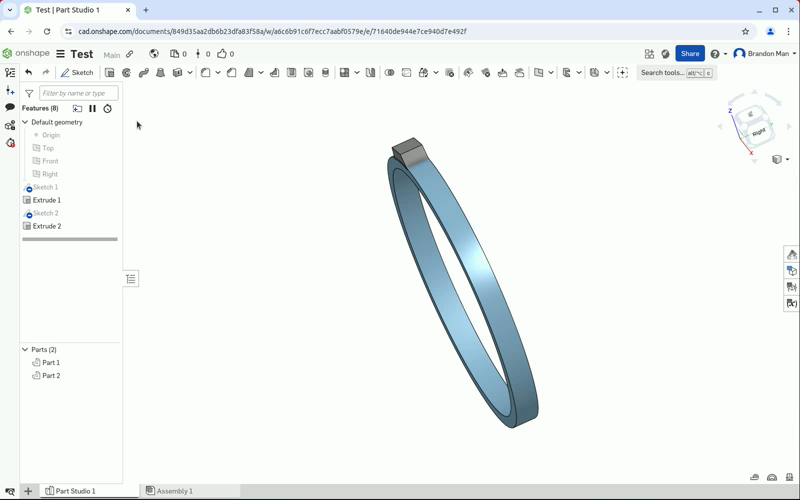
key(down, 2)
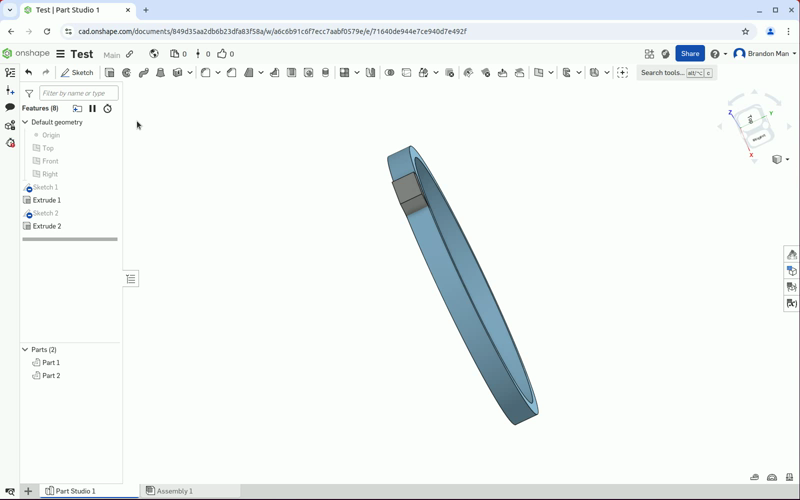
key(up, 2)
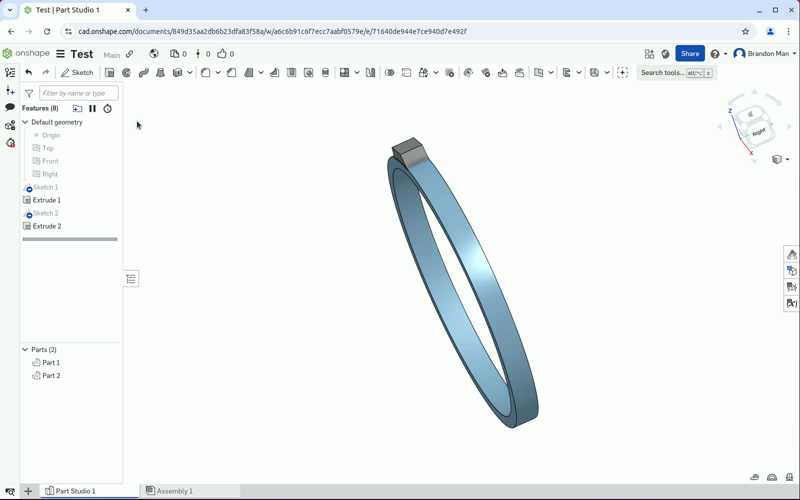
key(right, 2)
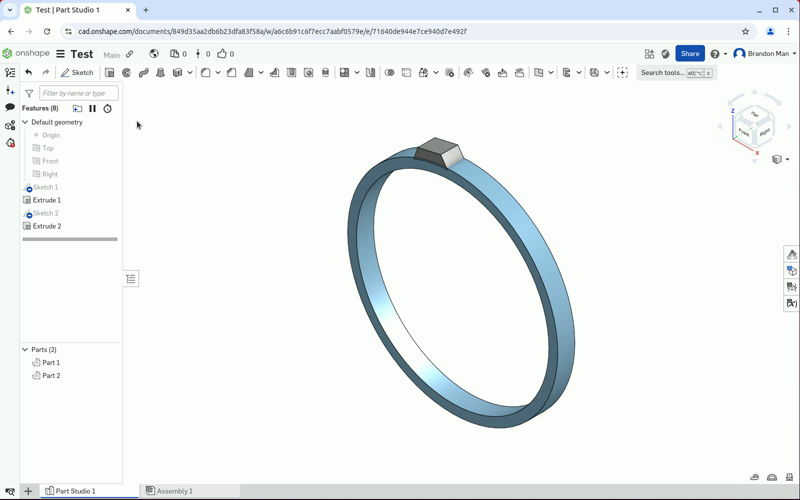
mouse_move(73, 189)
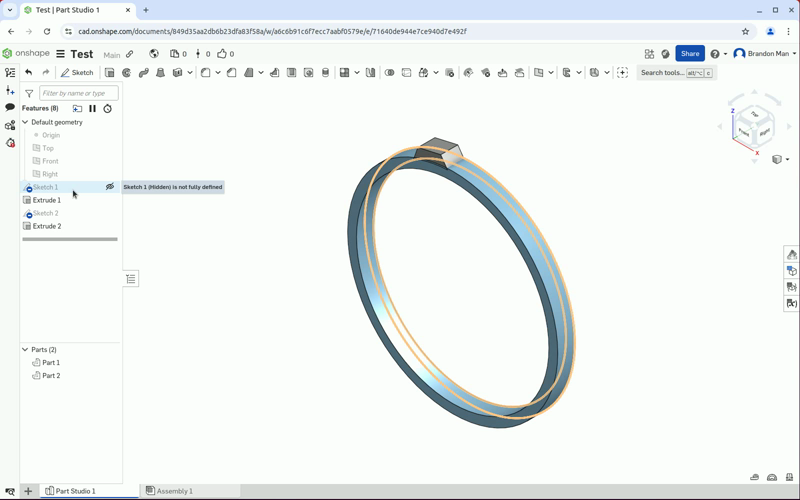
click(73, 189)